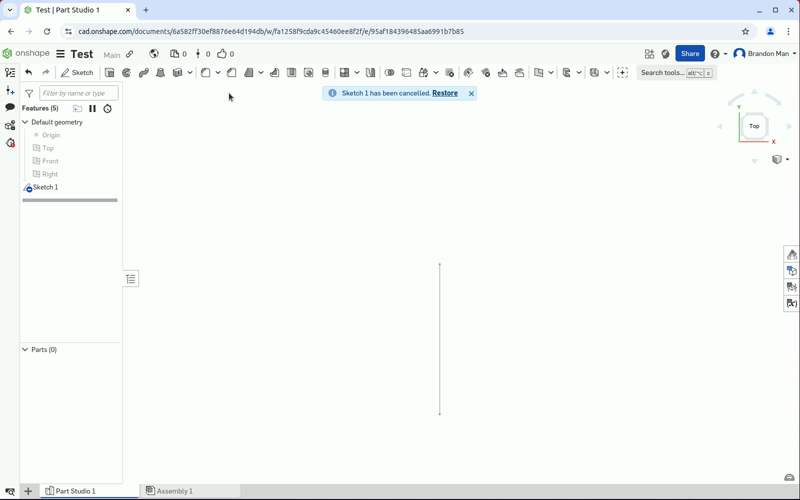
key(shift+h)
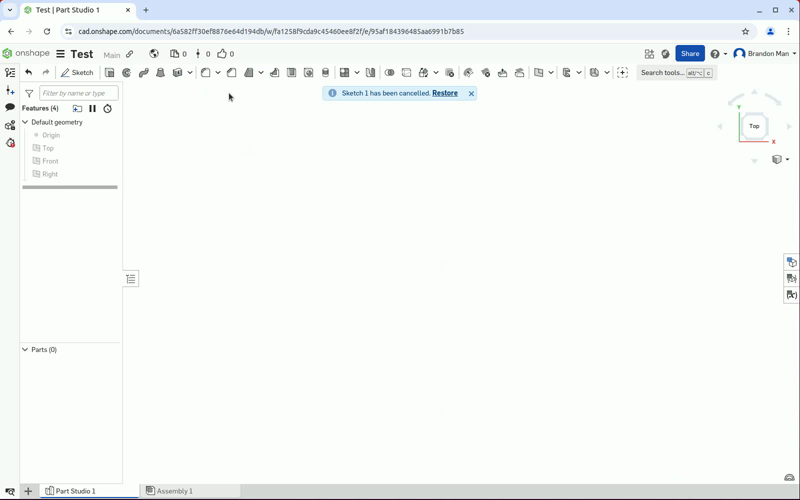
key(shift+s)
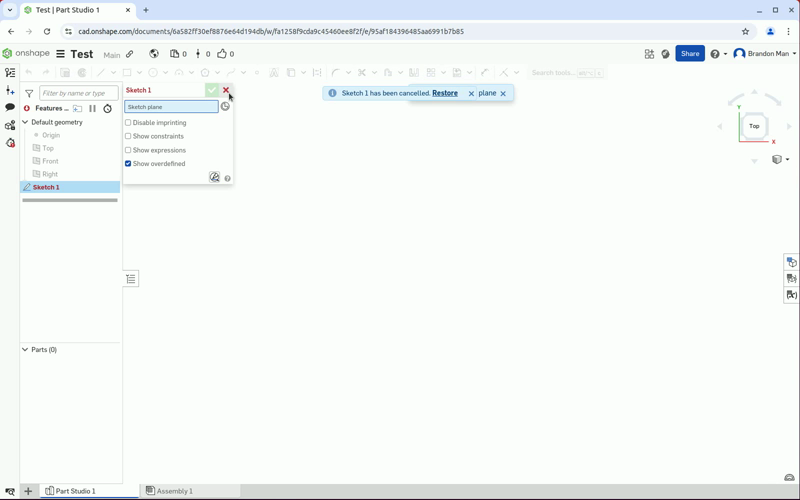
mouse_move(73, 150)
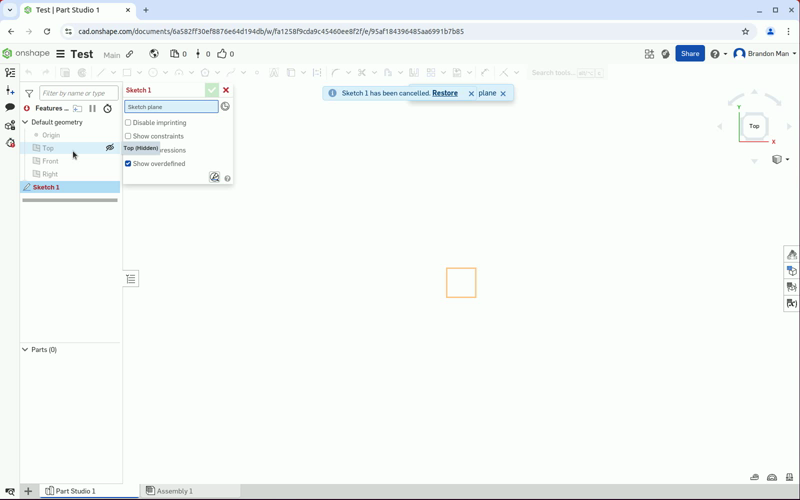
click(73, 150)
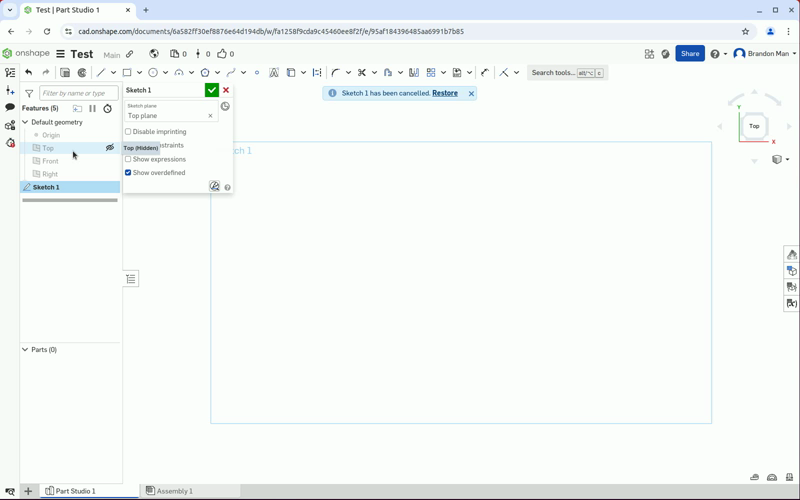
mouse_move(73, 352)
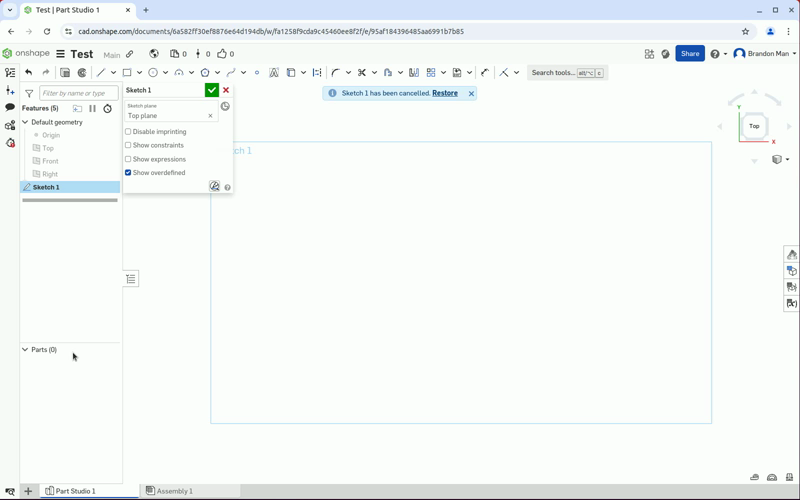
key(y)
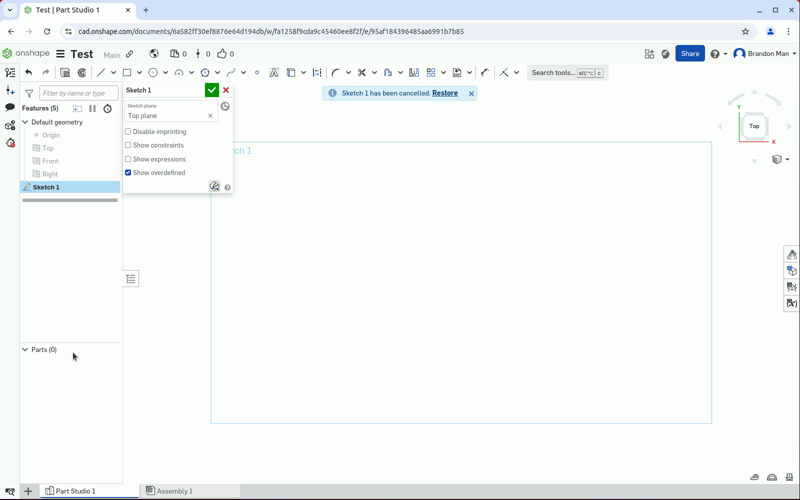
key(l)
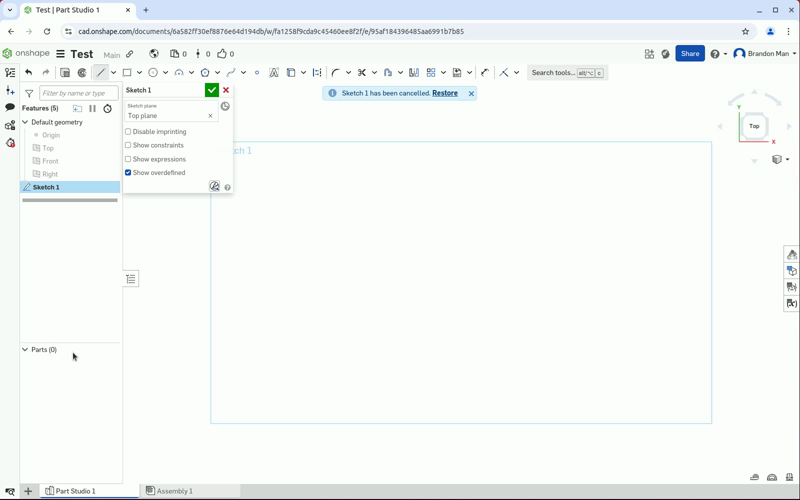
key_down(shift)
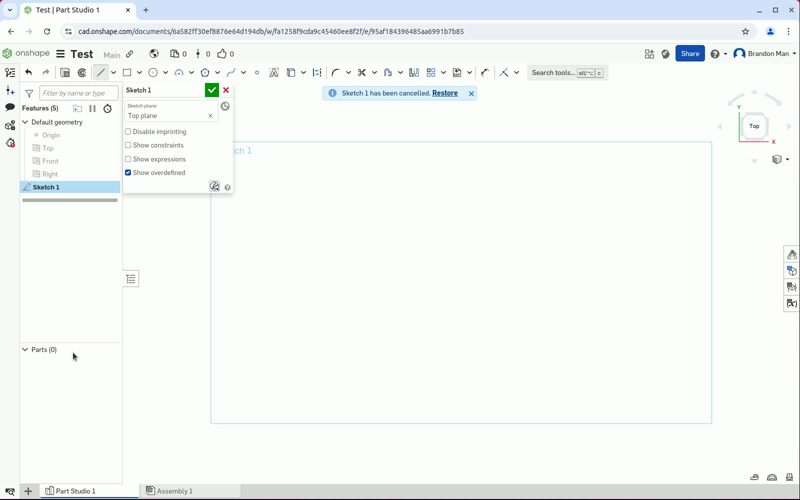
mouse_move(349, 205)
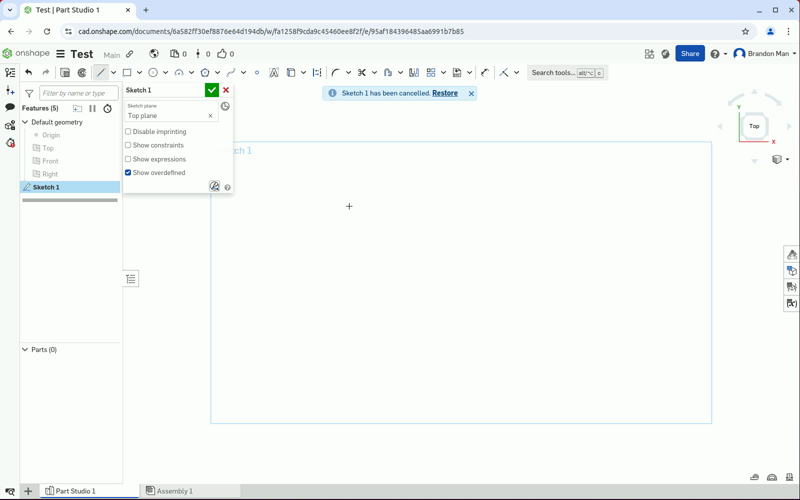
click(349, 205)
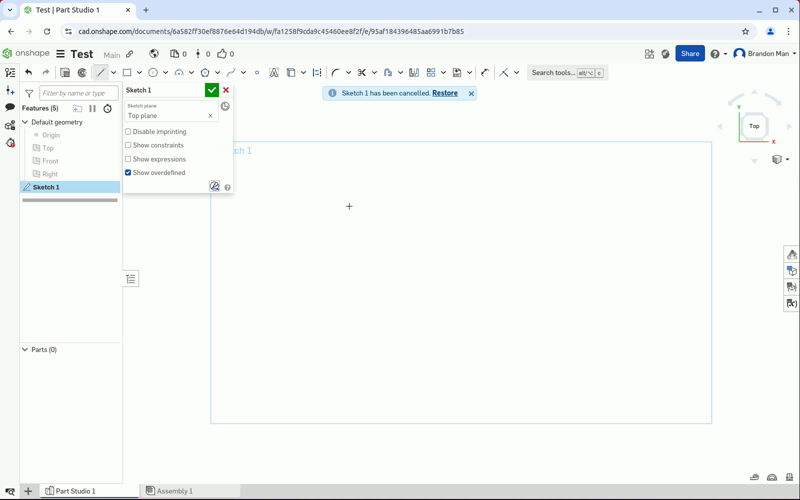
key_up(shift)
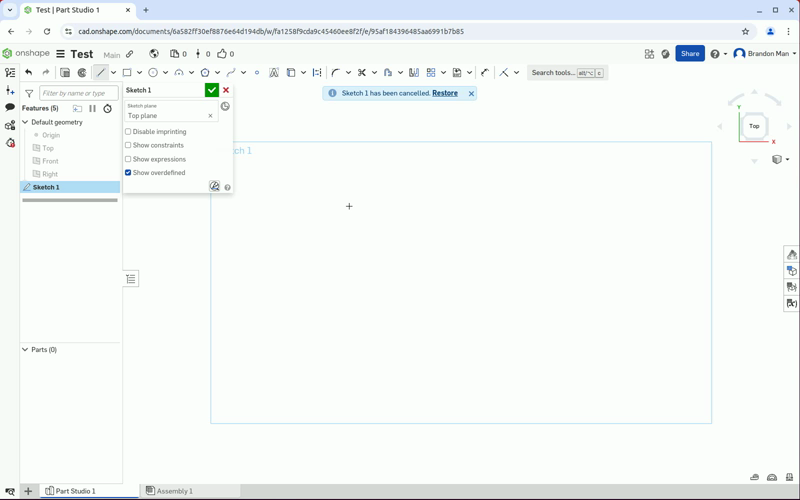
key_down(shift)
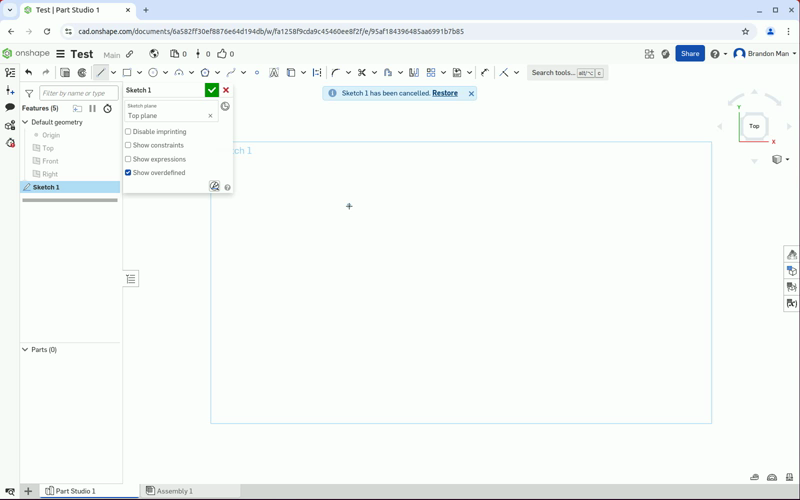
mouse_move(379, 205)
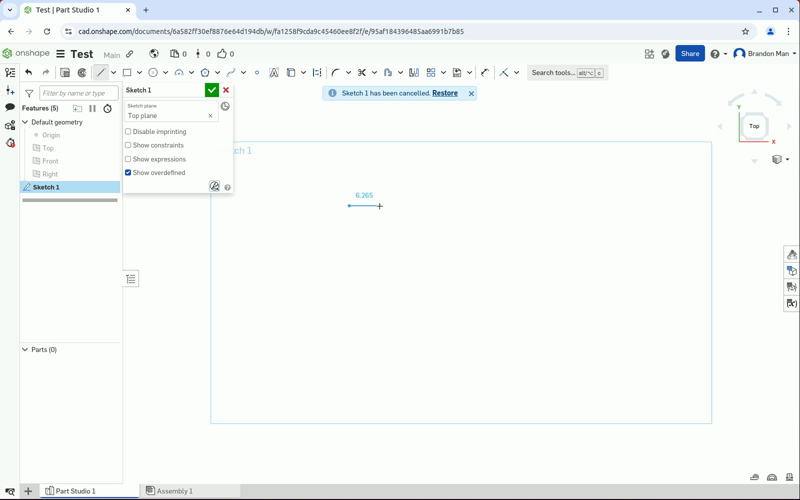
mouse_move(385, 241)
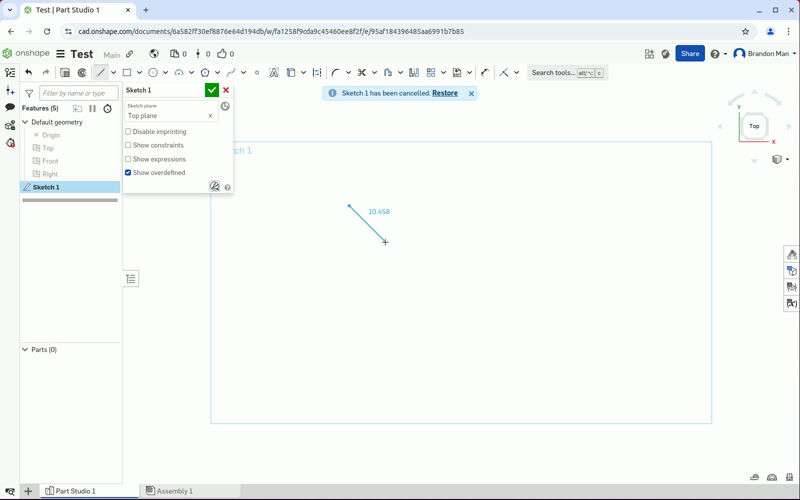
click(385, 241)
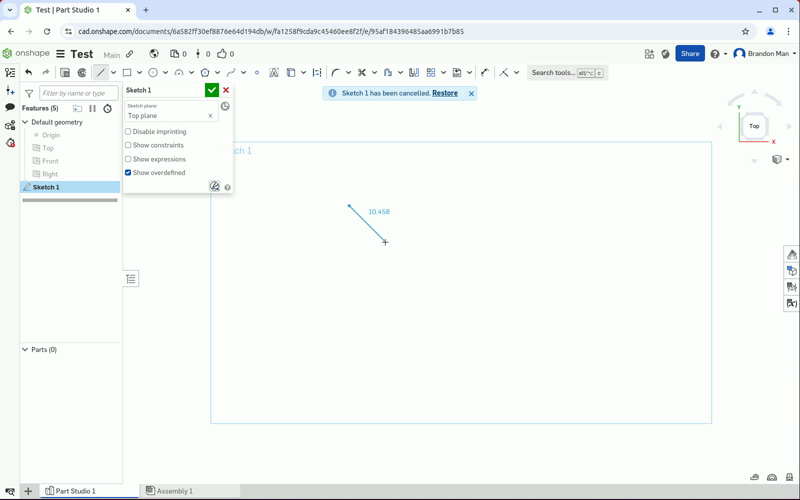
key_up(shift)
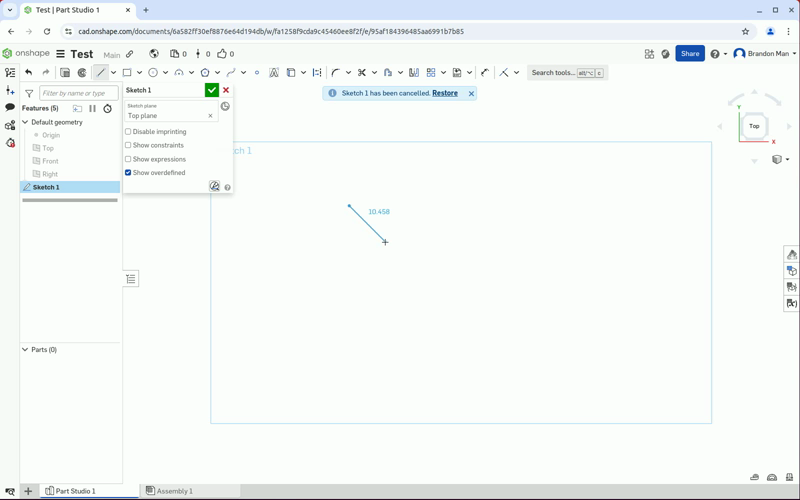
key_down(shift)
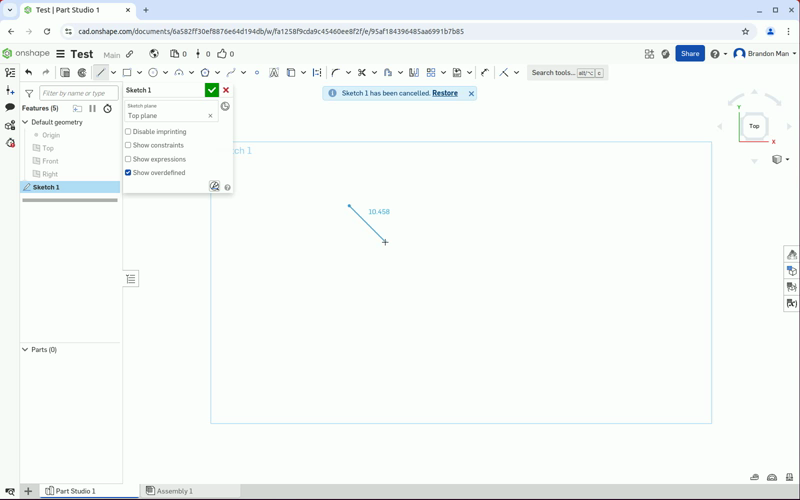
mouse_move(456, 241)
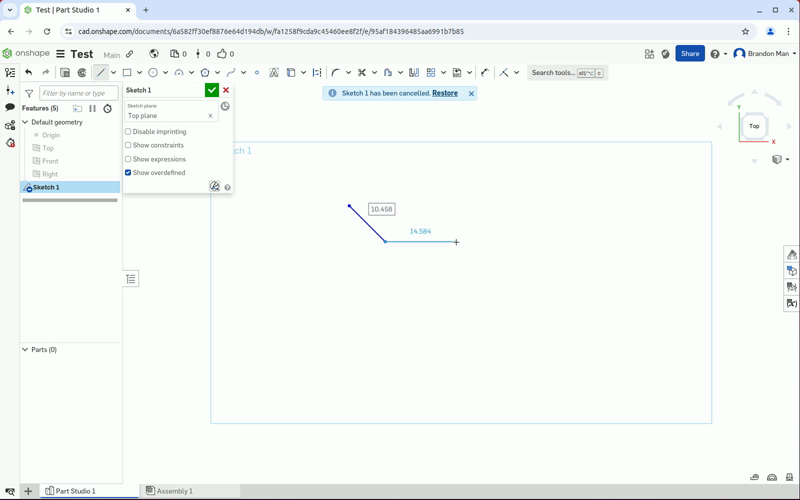
click(456, 241)
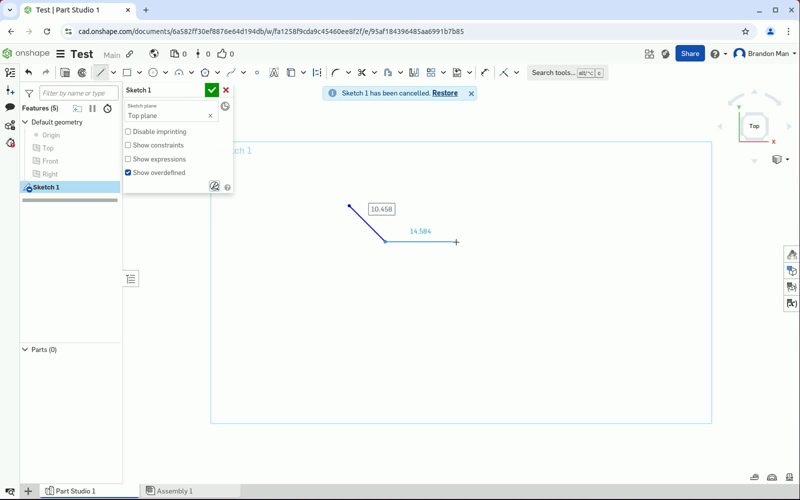
key_up(shift)
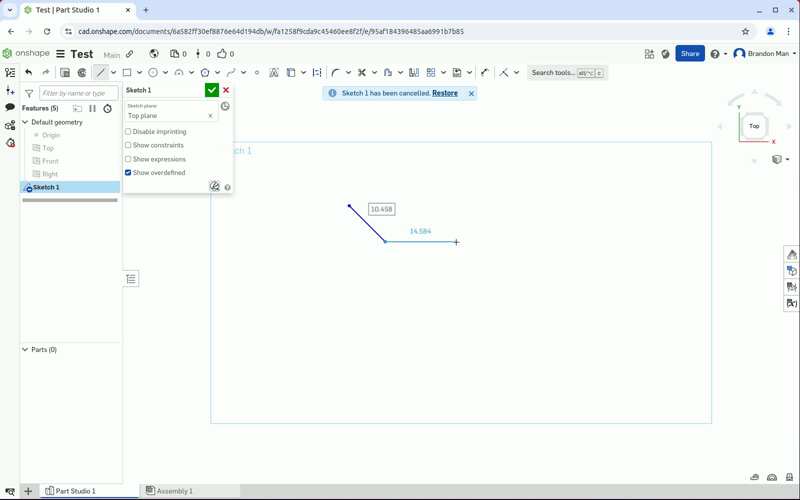
key_down(shift)
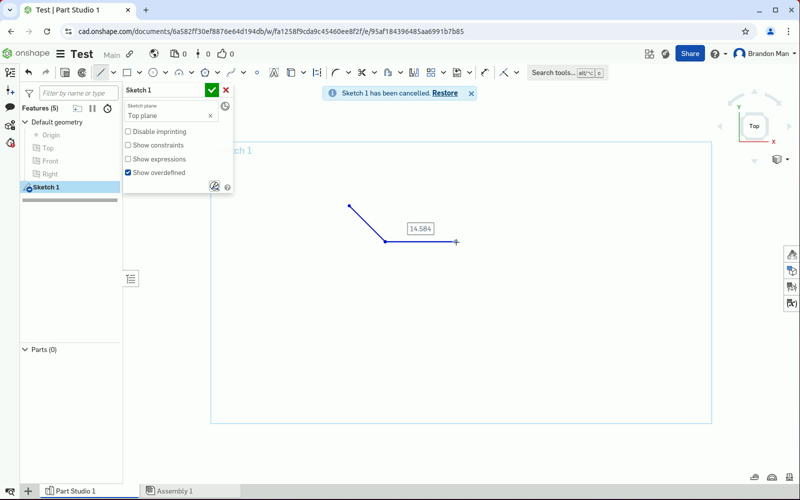
mouse_move(456, 169)
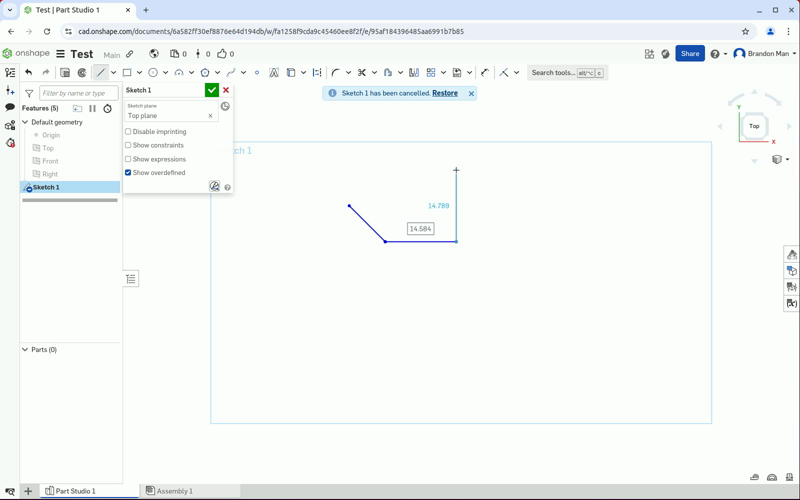
click(456, 169)
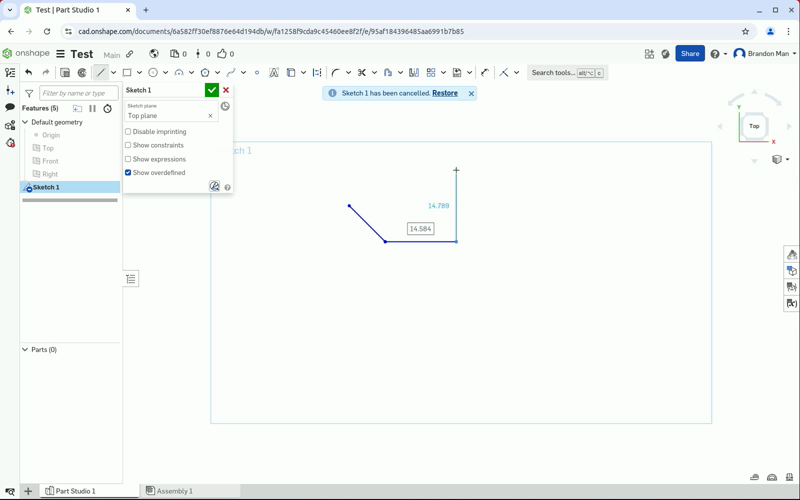
key_up(shift)
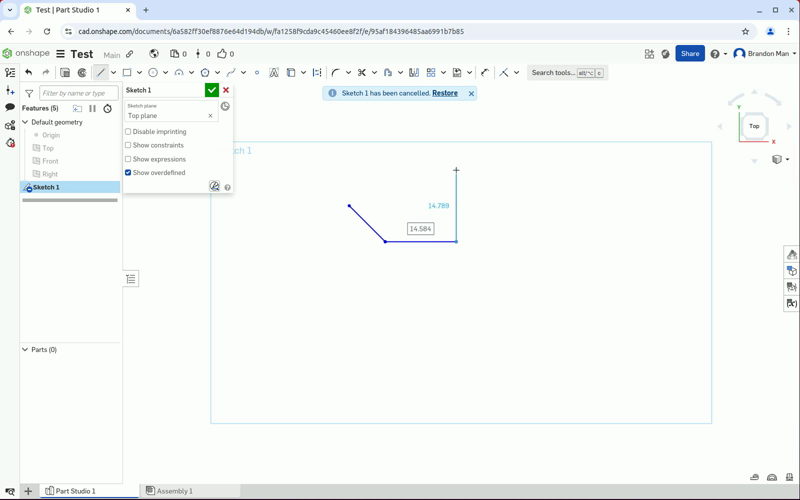
key_down(shift)
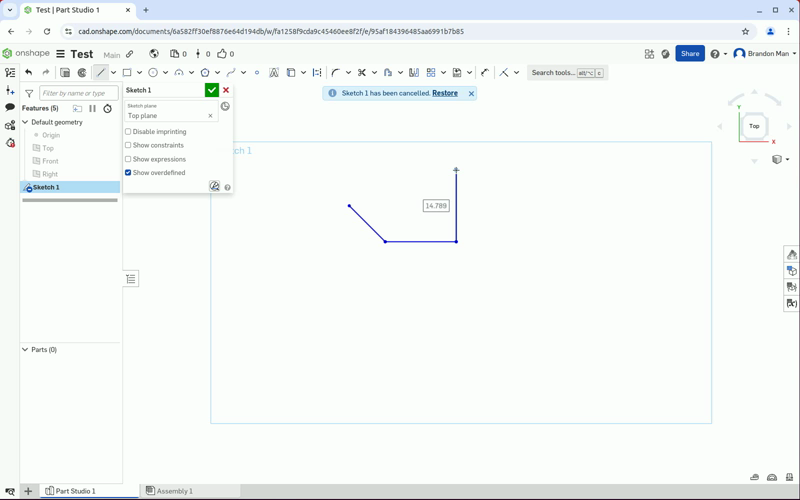
mouse_move(349, 169)
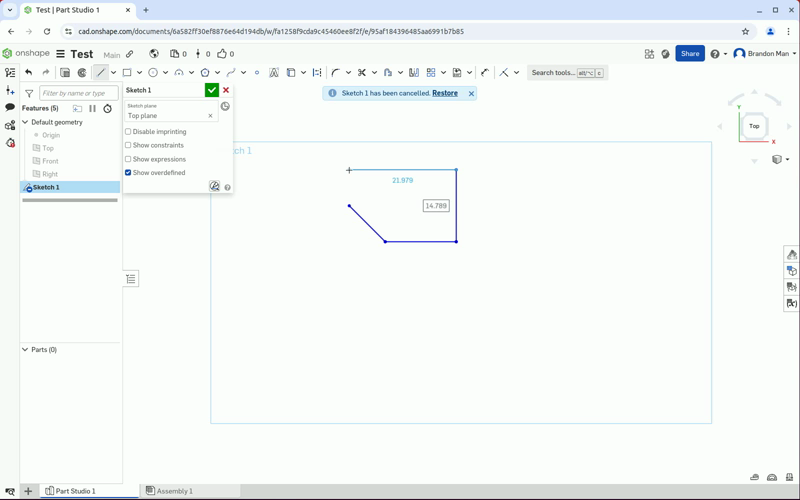
click(349, 169)
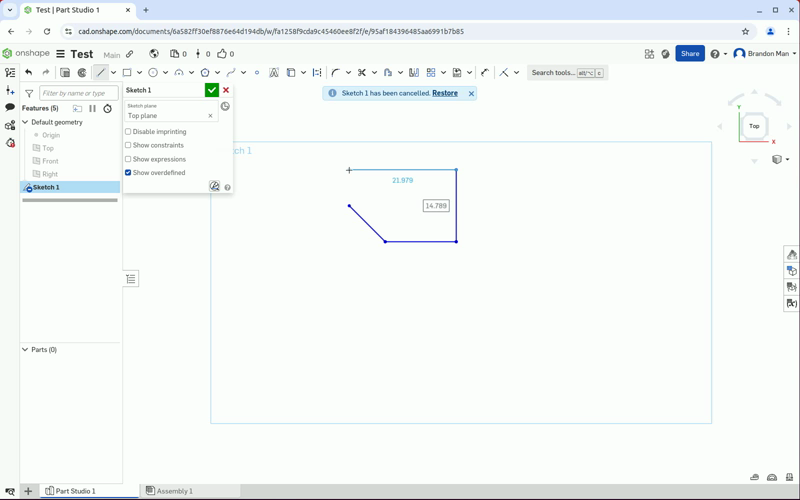
key_up(shift)
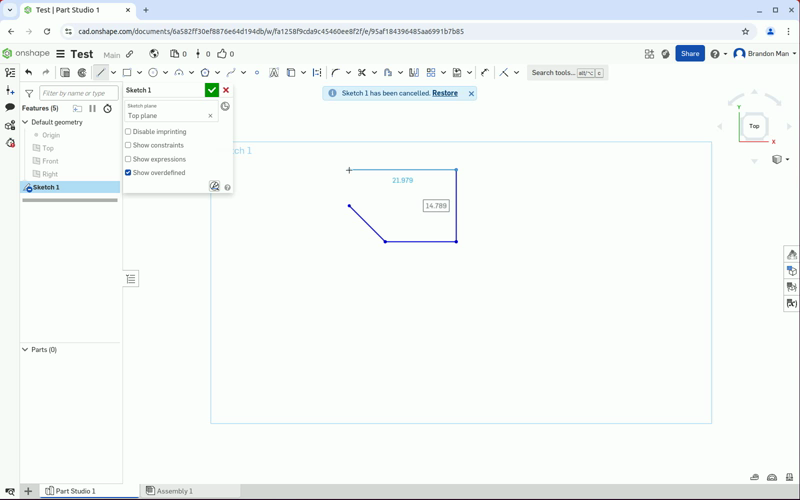
mouse_move(379, 169)
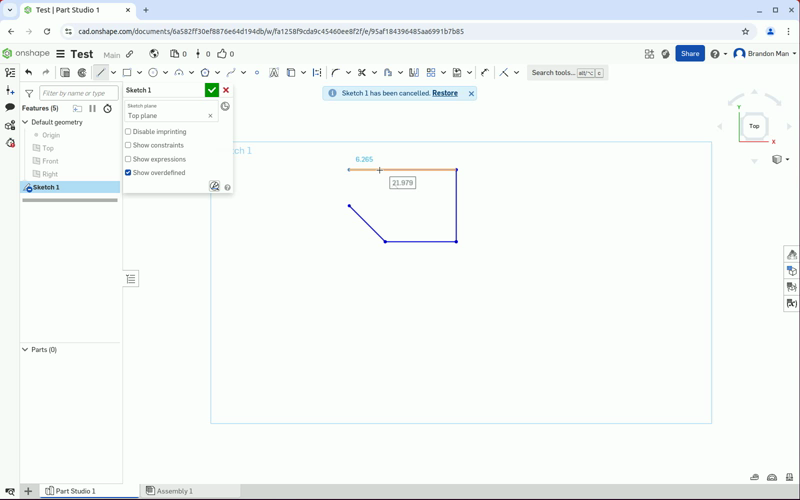
key_down(shift)
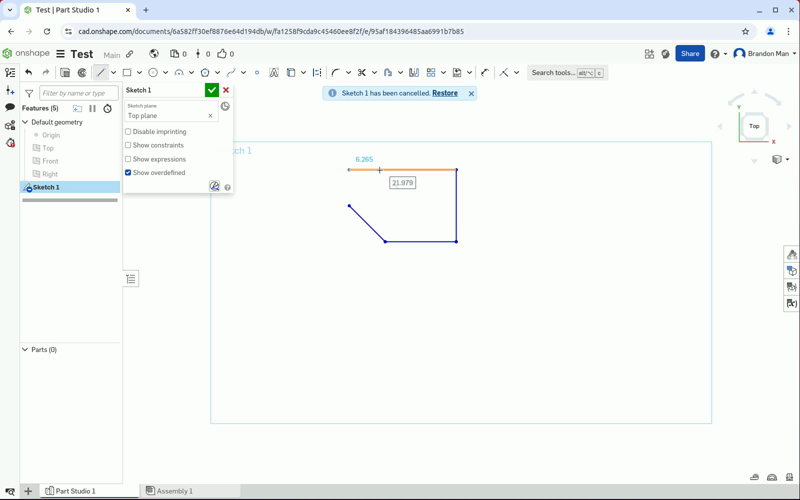
mouse_move(349, 205)
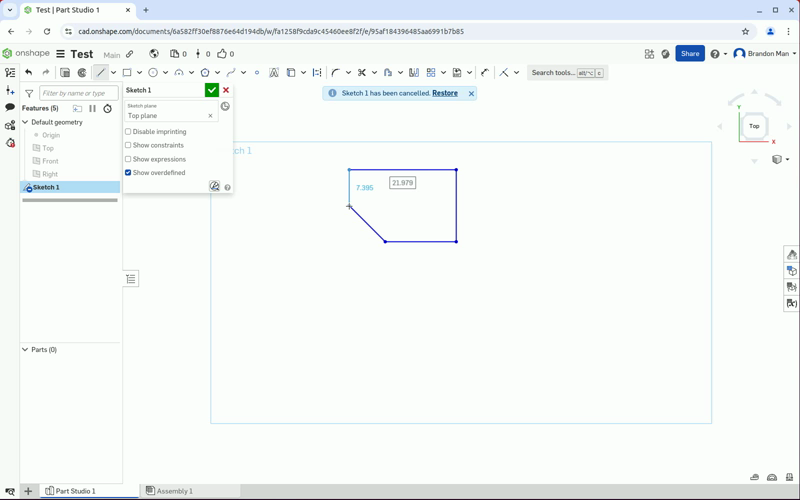
key_up(shift)
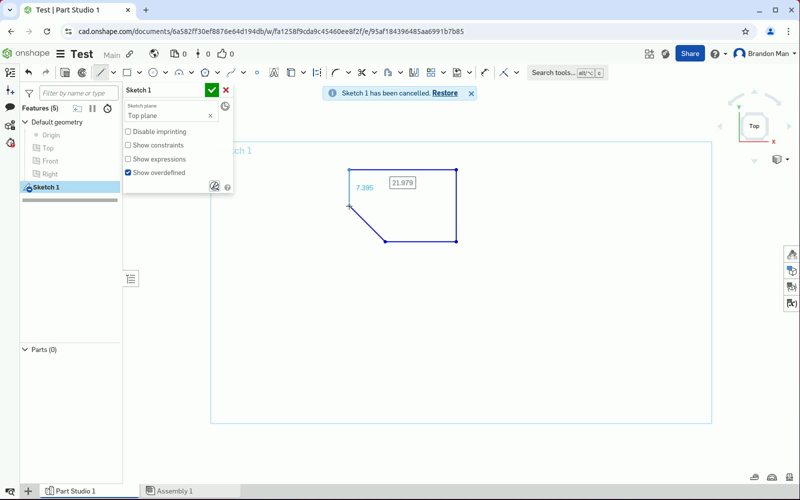
click(349, 205)
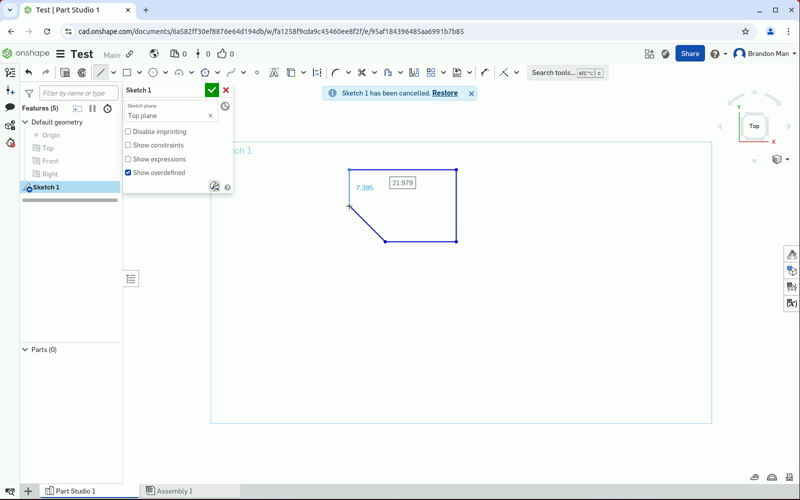
key(esc)
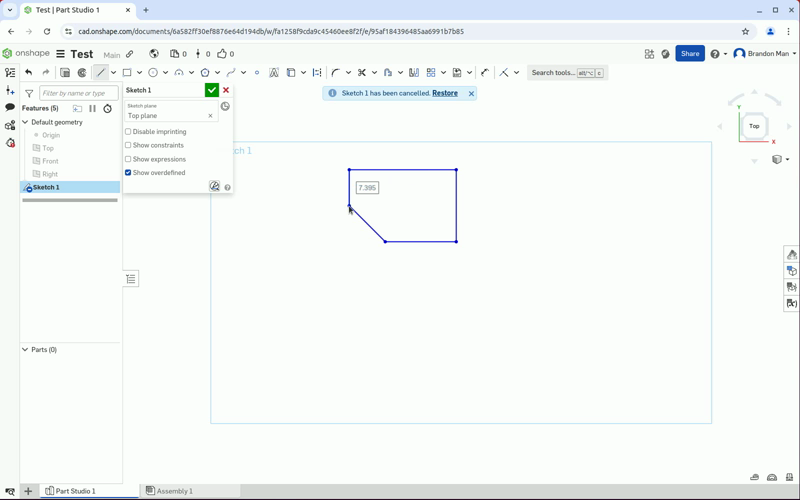
mouse_move(438, 226)
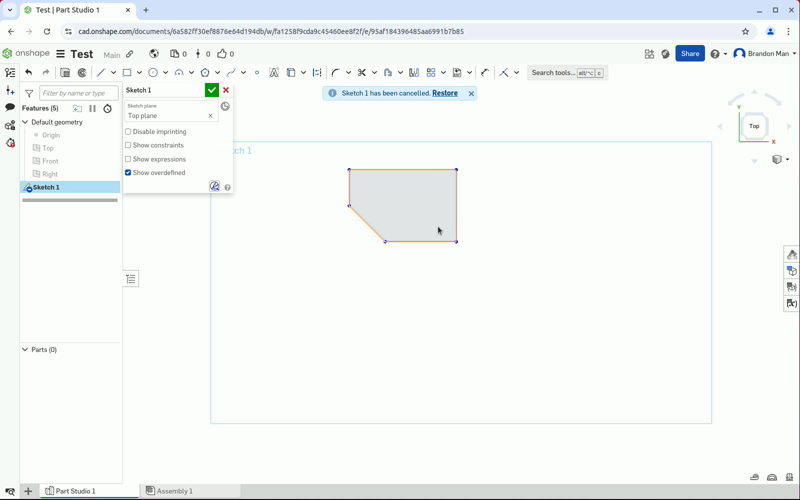
click(438, 226)
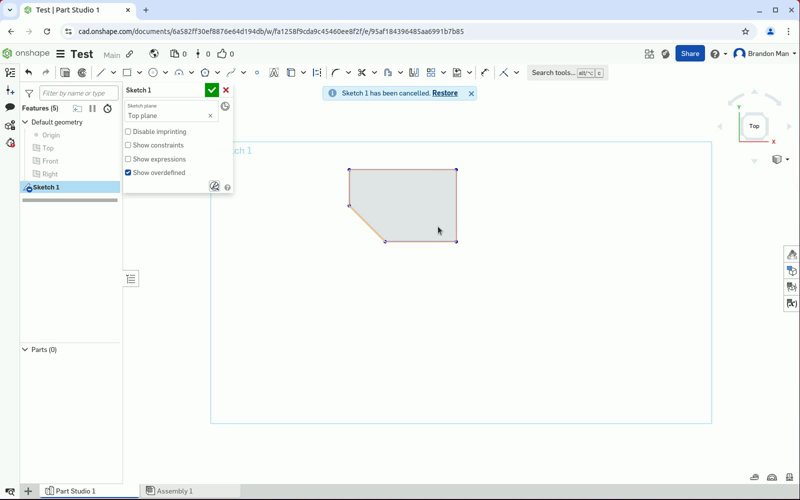
mouse_move(73, 352)
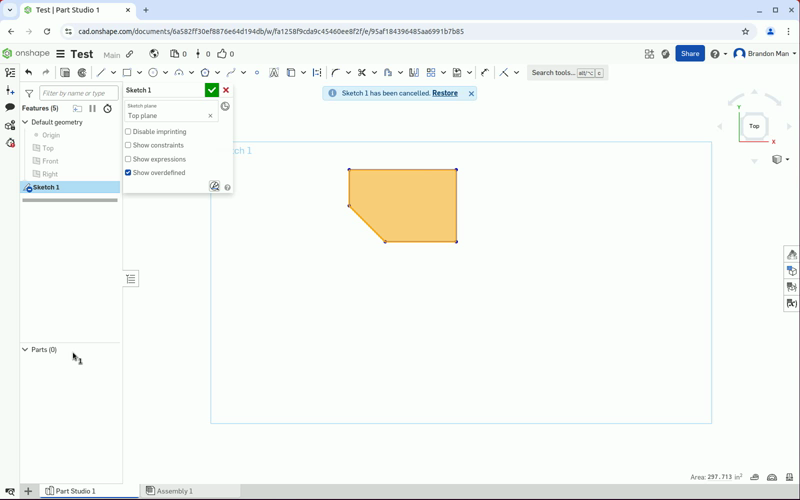
key(shift+y)
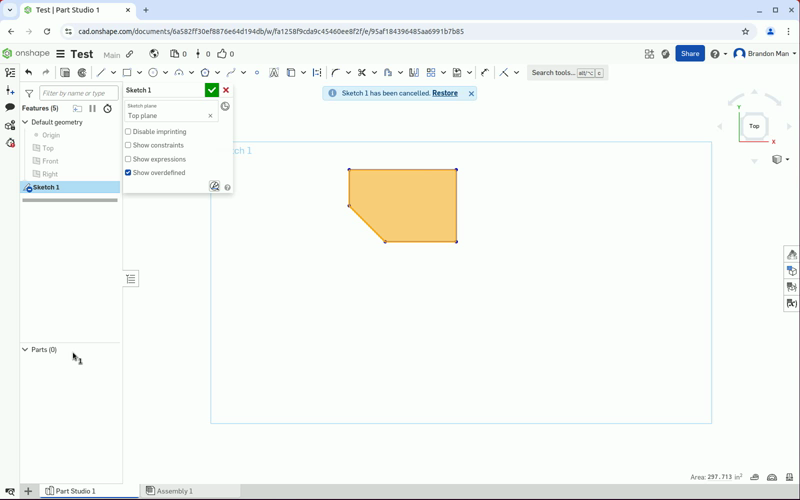
key(shift+e)
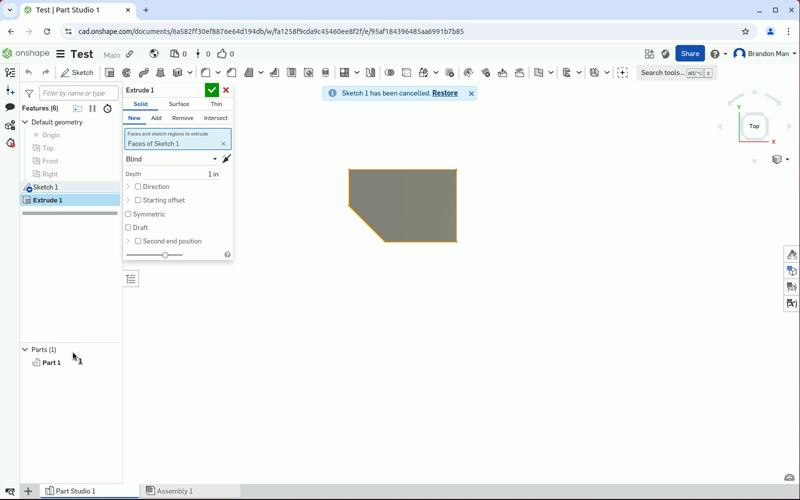
mouse_move(143, 106)
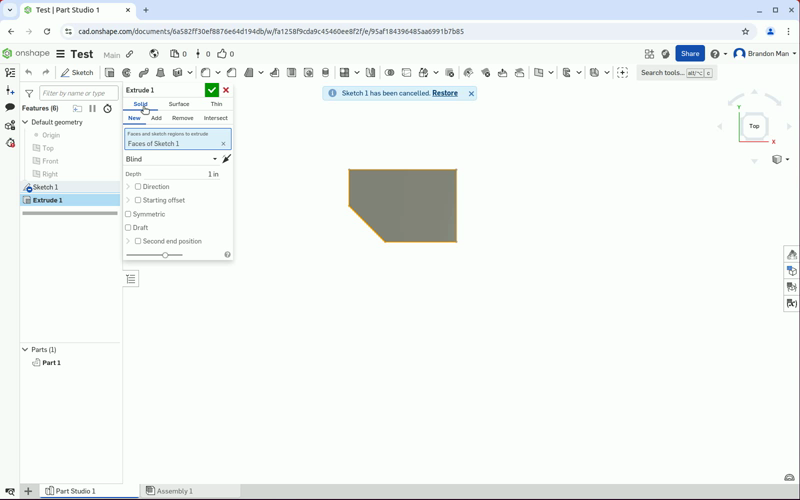
click(143, 106)
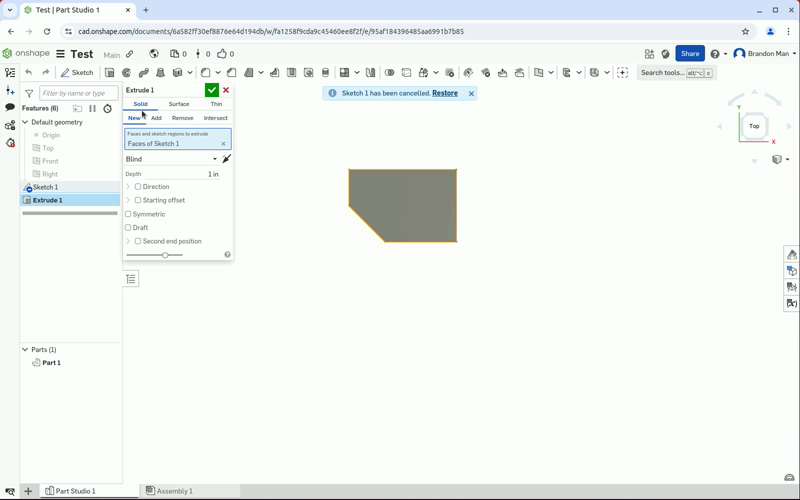
mouse_move(137, 120)
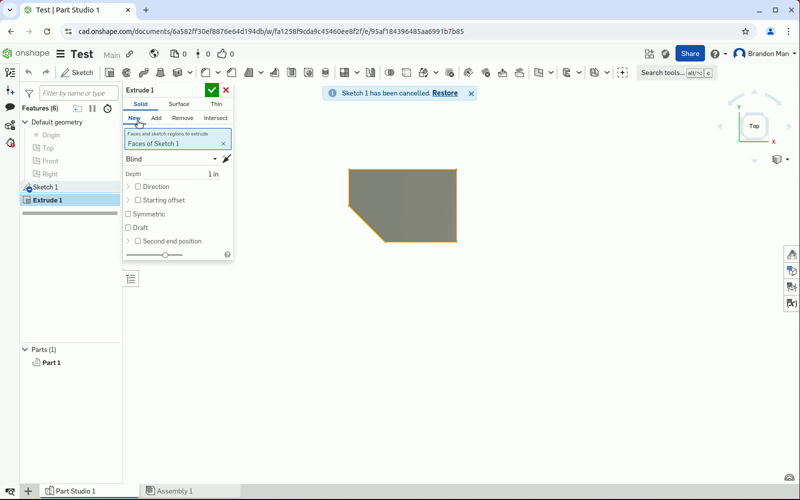
click(137, 120)
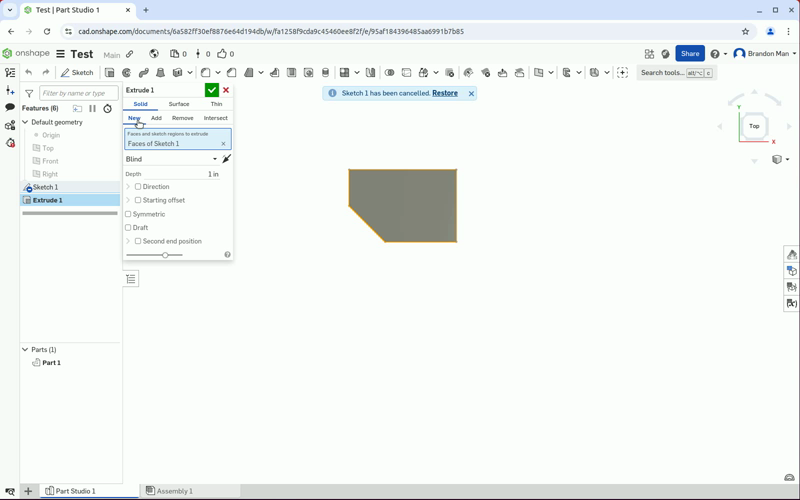
key(tab, 4)
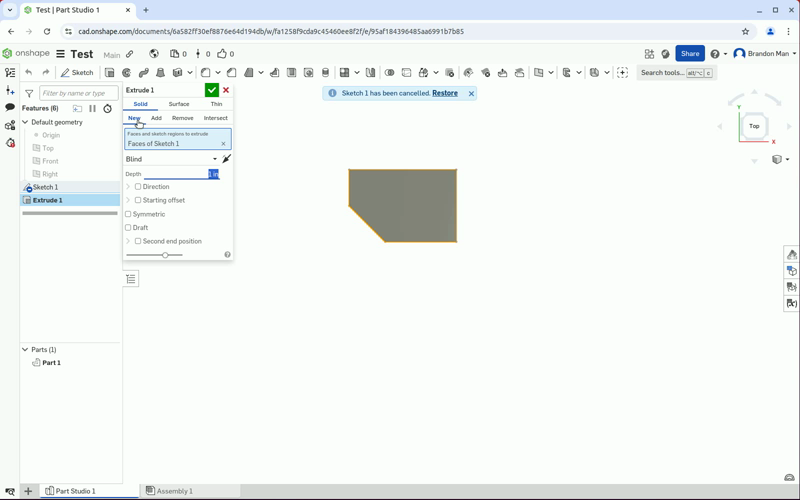
text(-14.683)
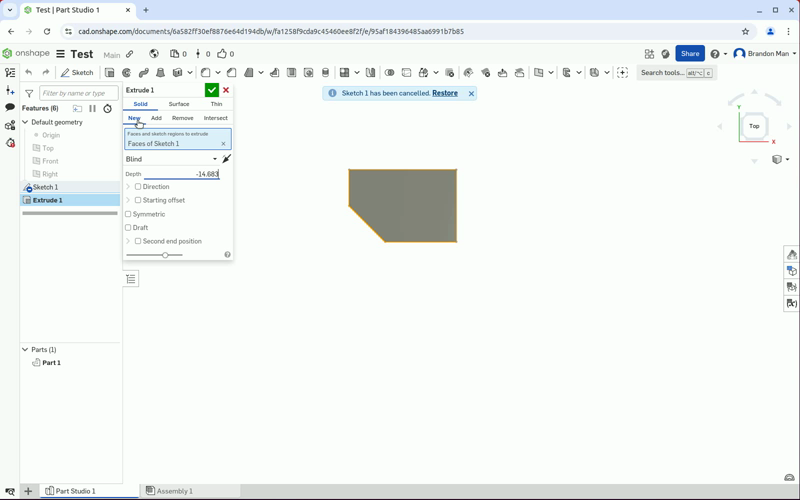
key(enter)
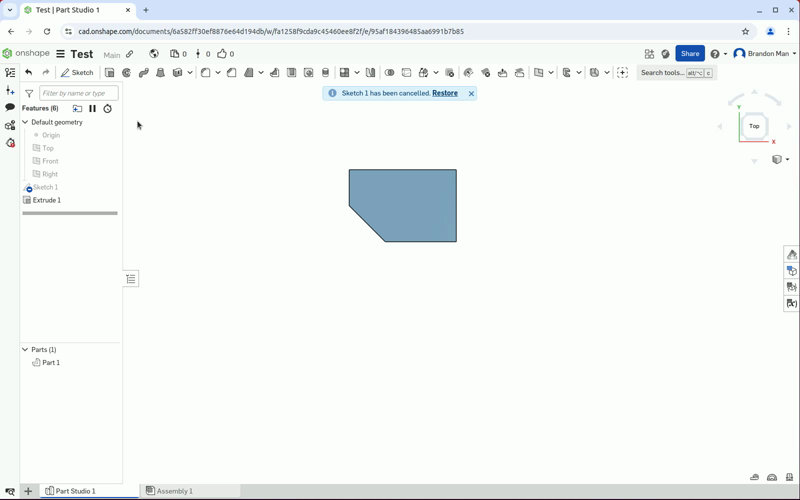
key(shift+h)
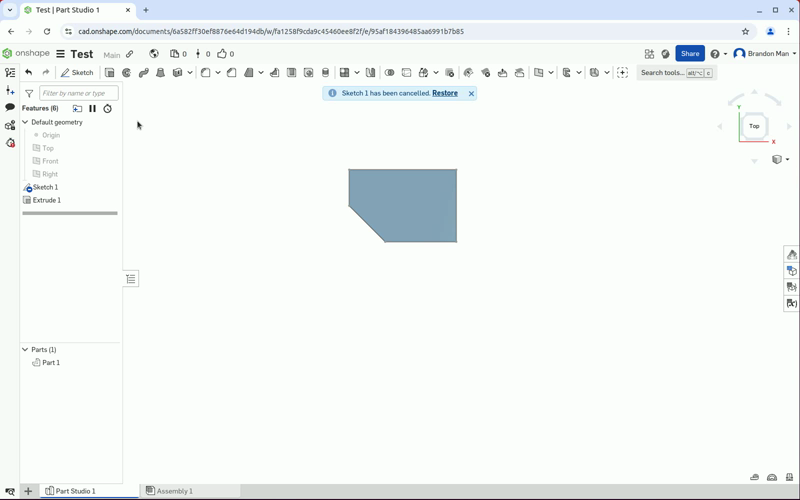
key(shift+h)
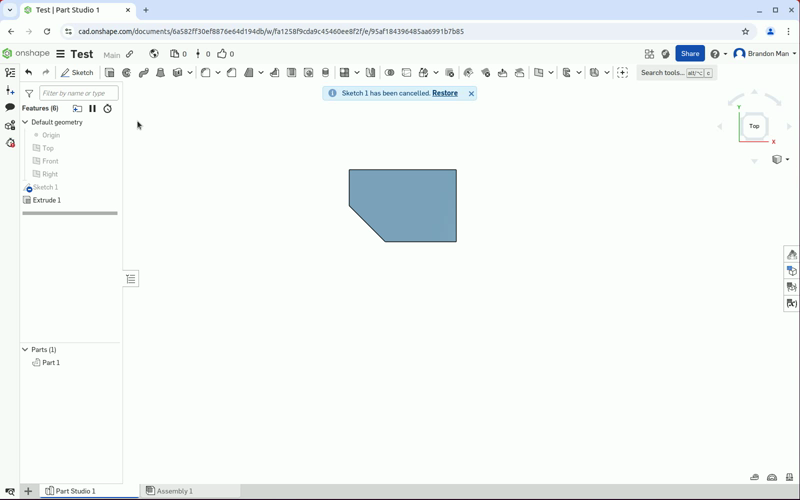
mouse_move(73, 189)
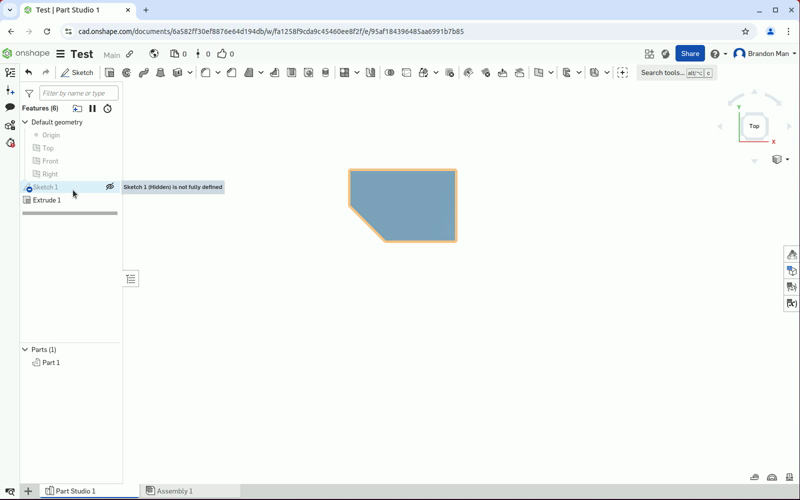
click(73, 189)
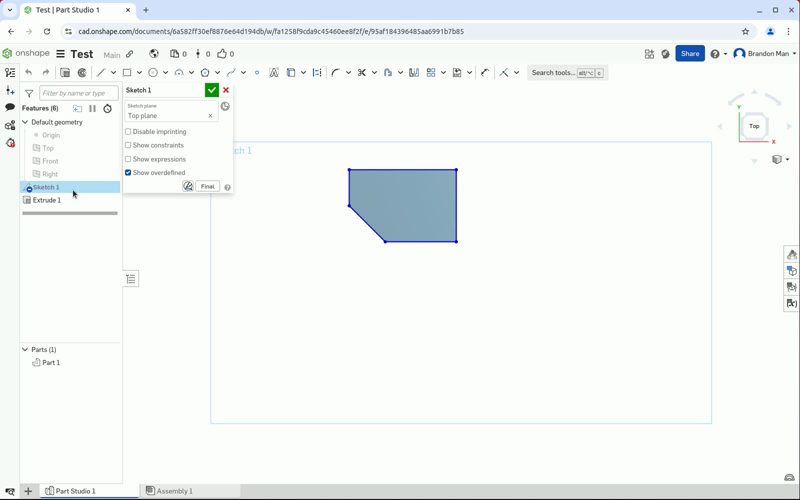
mouse_move(229, 92)
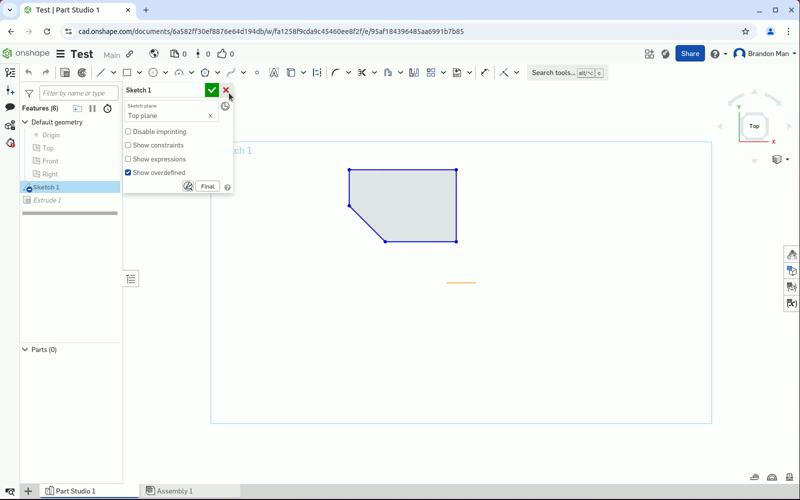
click(229, 92)
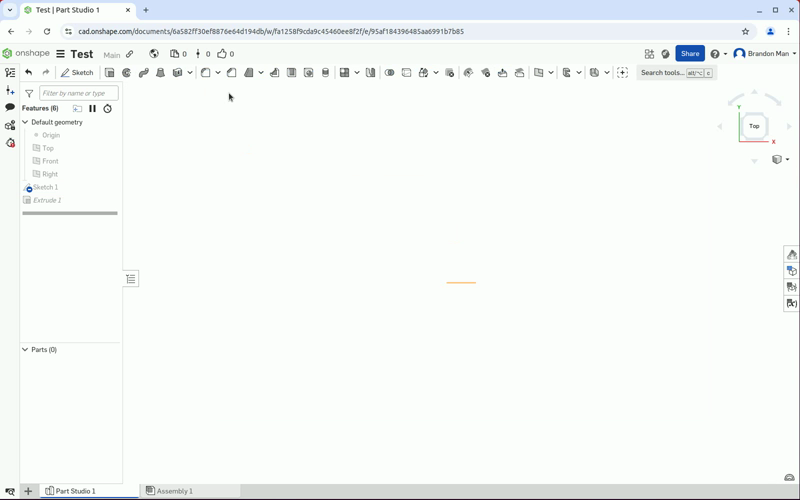
mouse_move(73, 352)
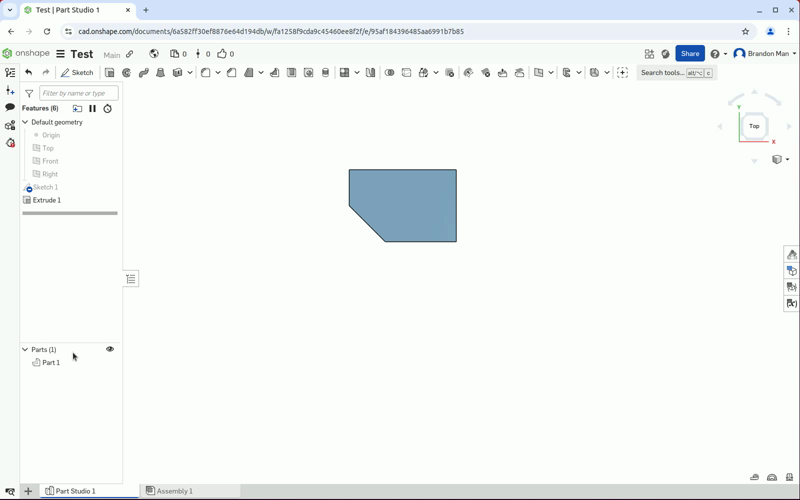
key(y)
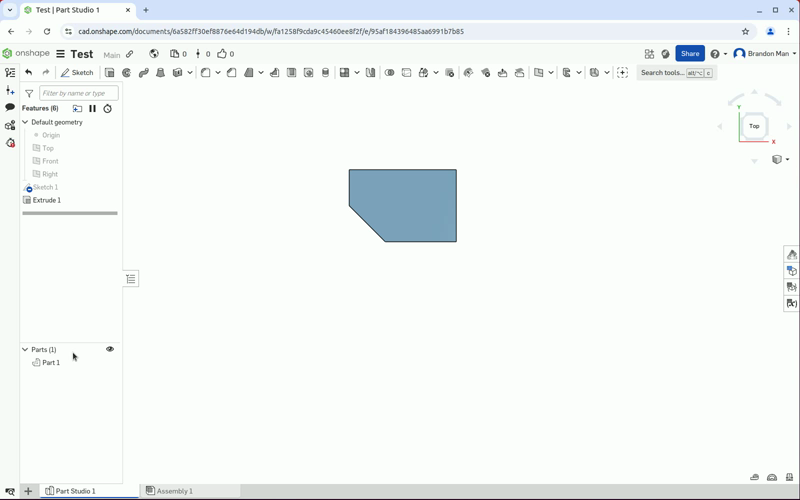
key(shift+p)
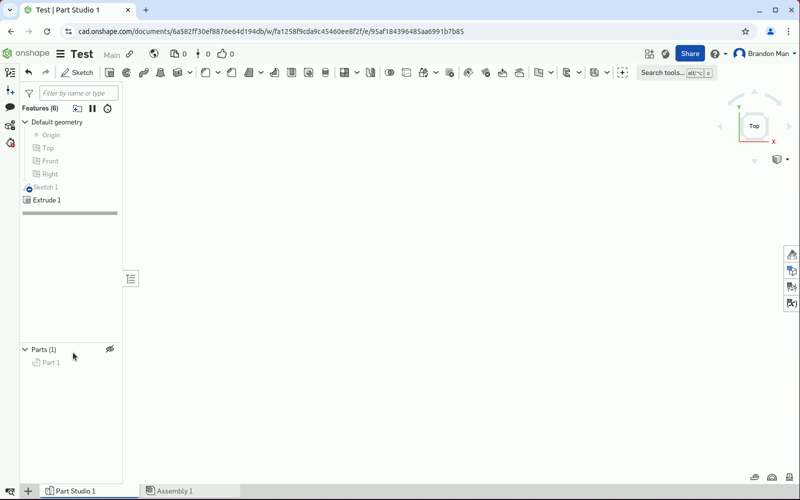
key(space)
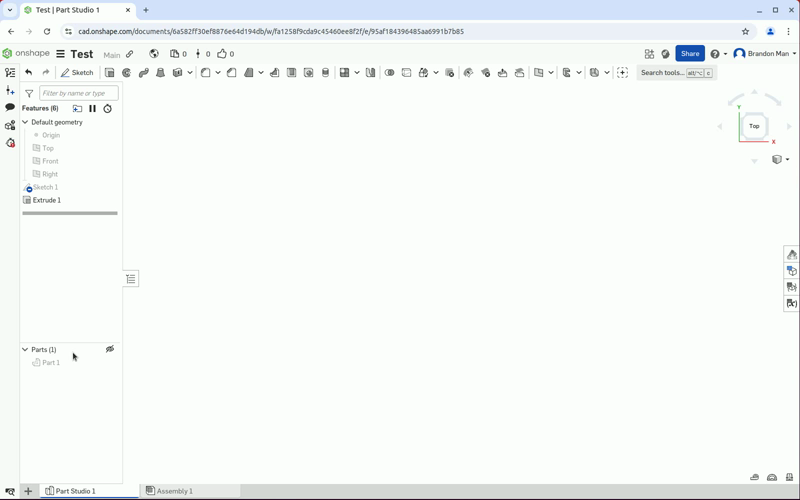
key_down(shift)
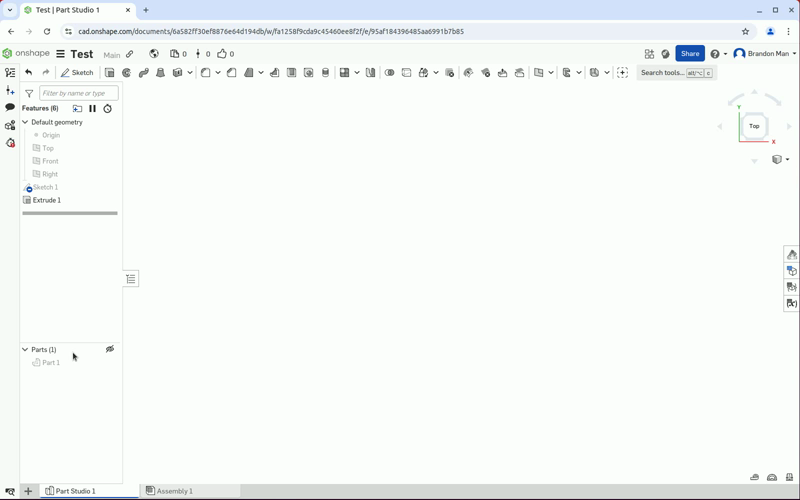
key(up)
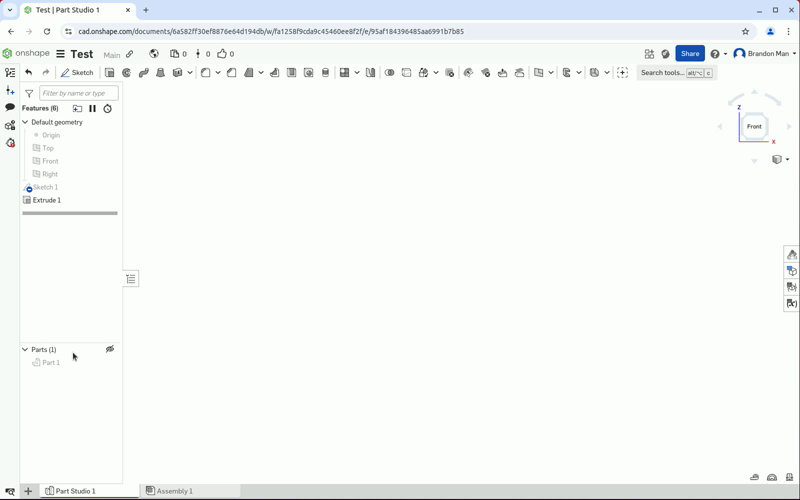
key_up(shift)
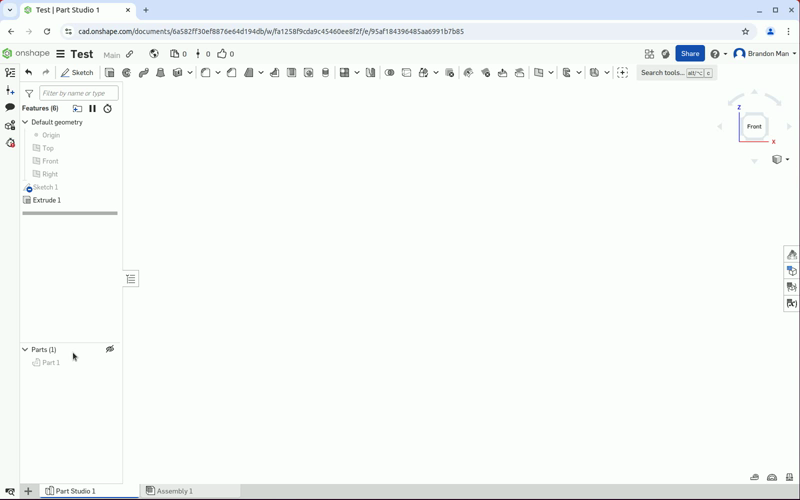
mouse_move(73, 352)
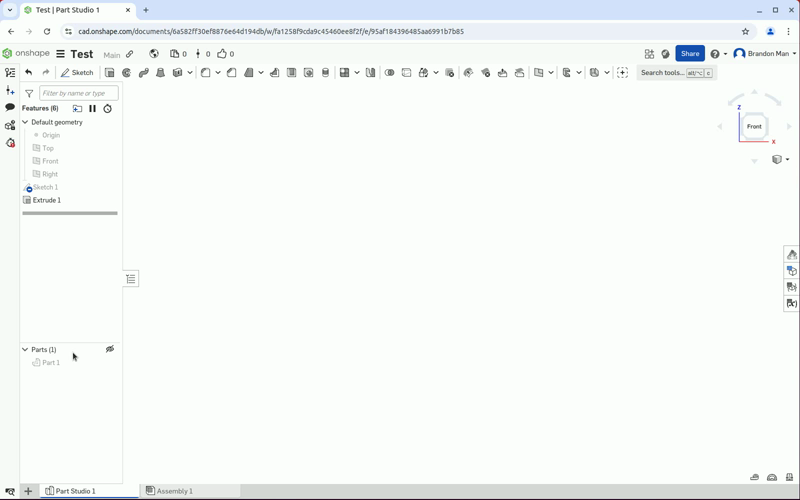
key(shift+y)
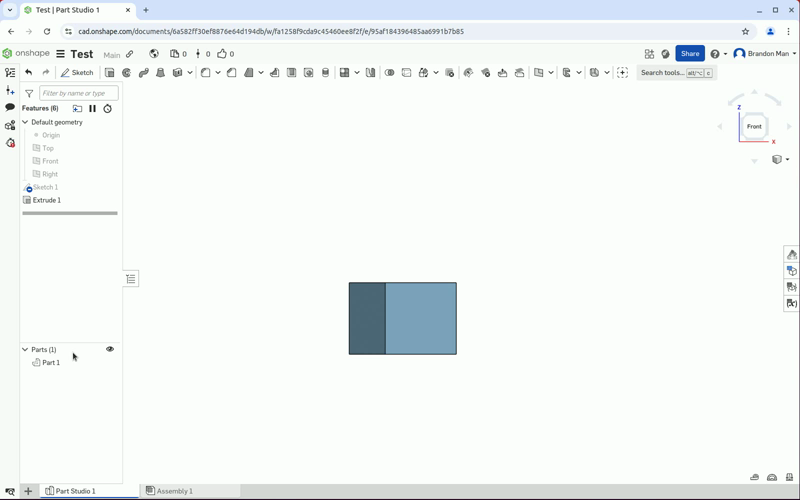
mouse_move(541, 75)
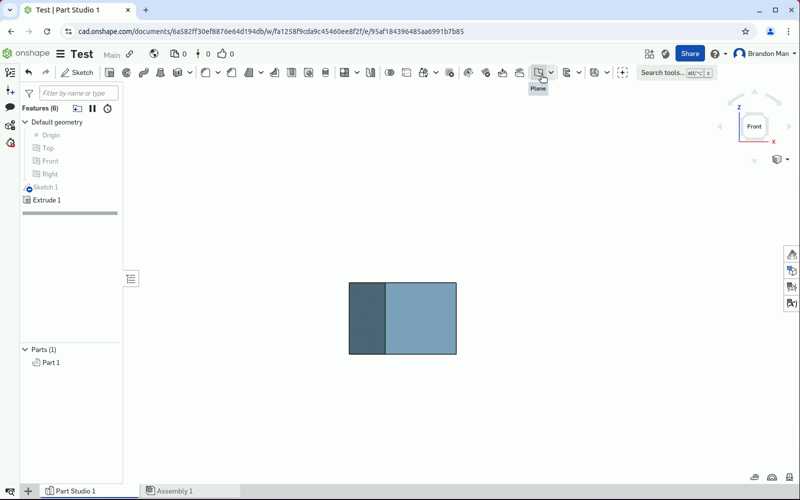
click(541, 75)
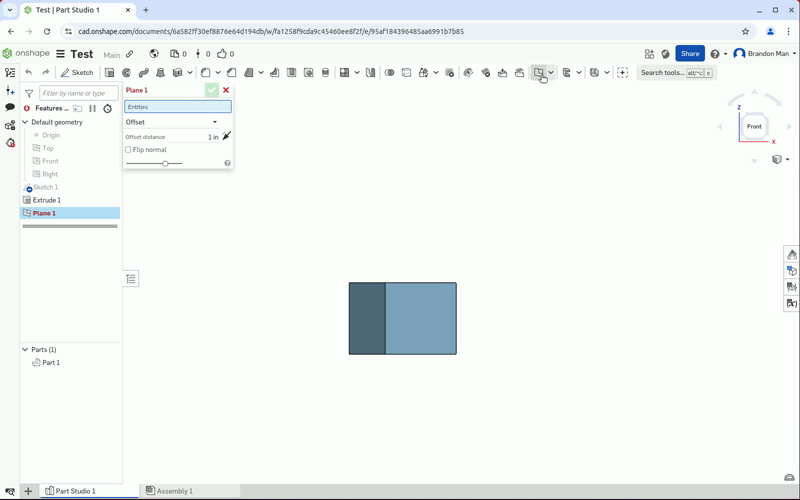
mouse_move(73, 163)
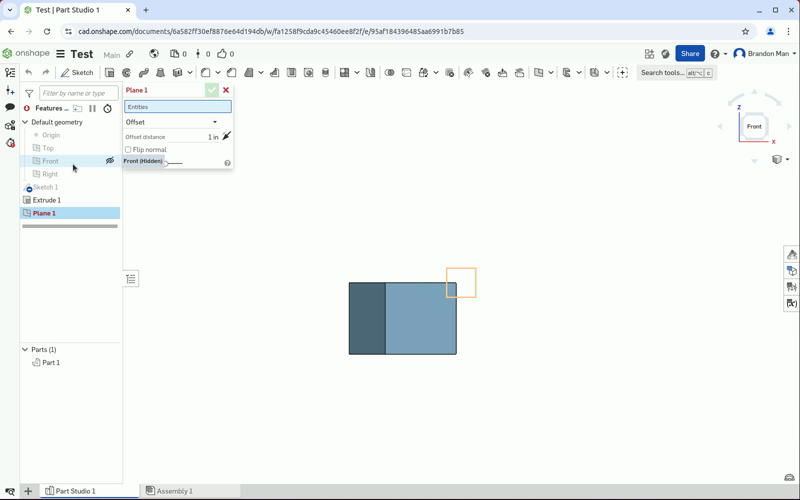
click(73, 163)
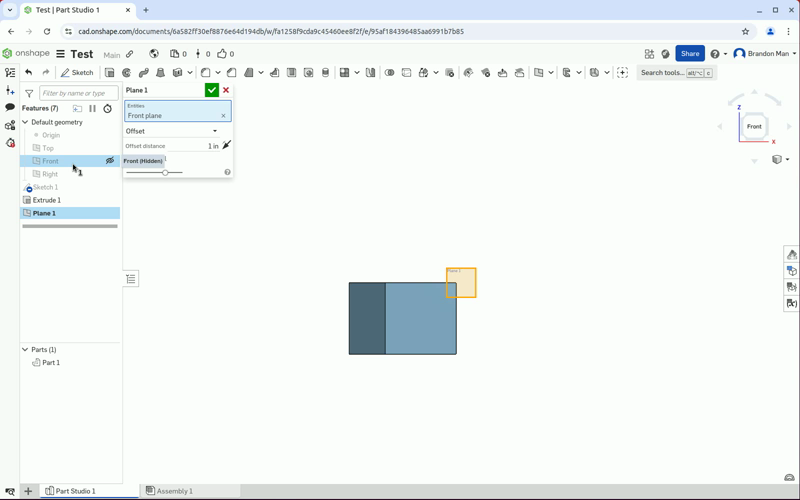
key(tab, 2)
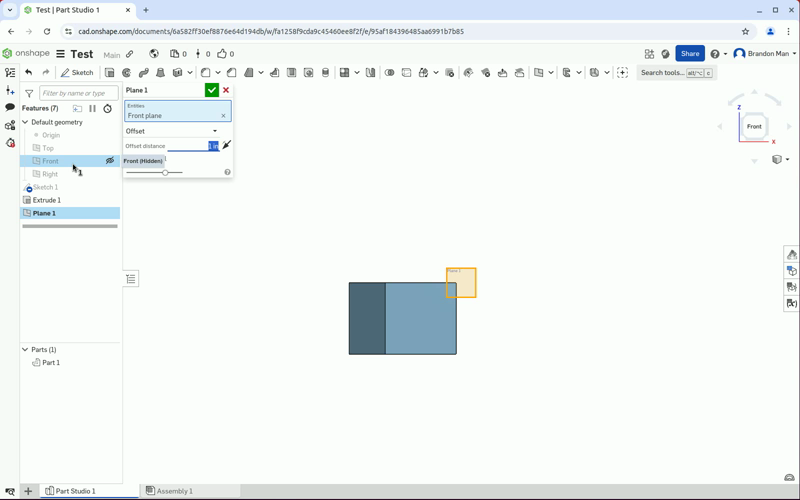
text(8.411)
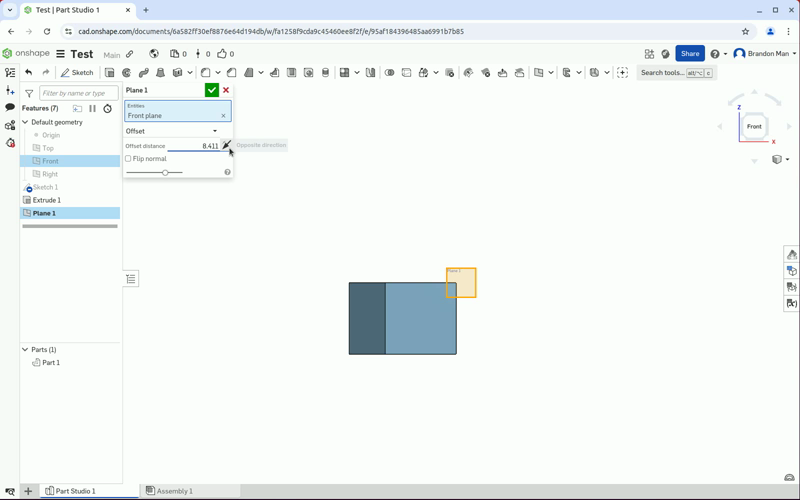
mouse_move(229, 147)
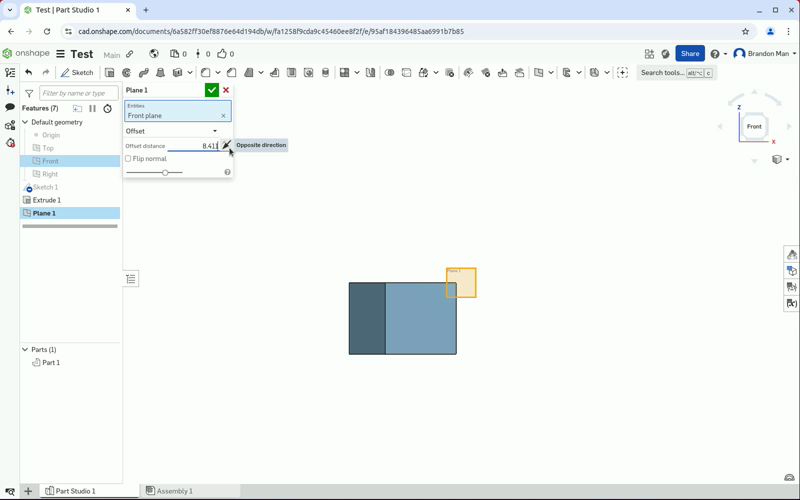
click(229, 147)
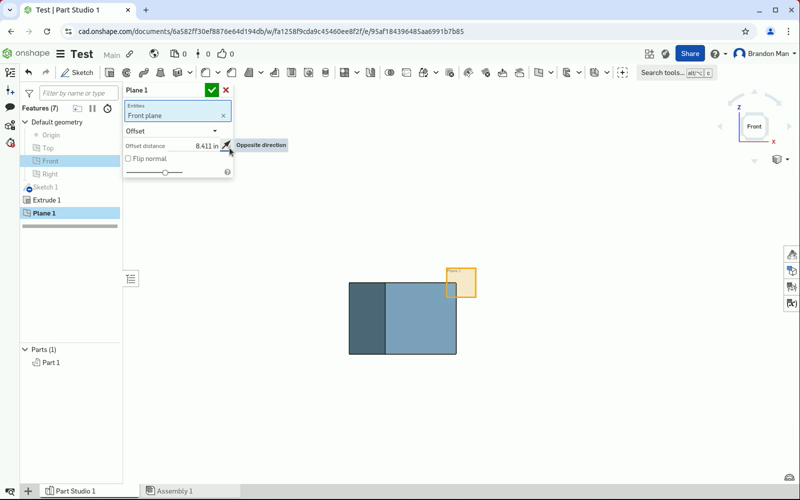
key(enter, 2)
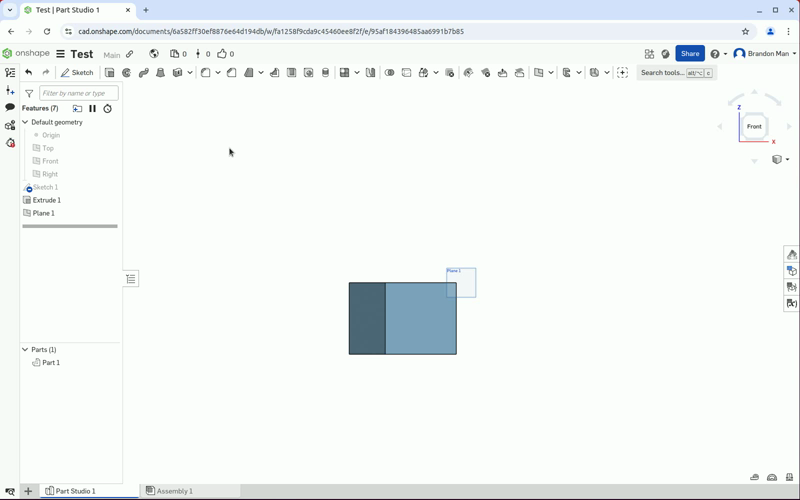
key(shift+s)
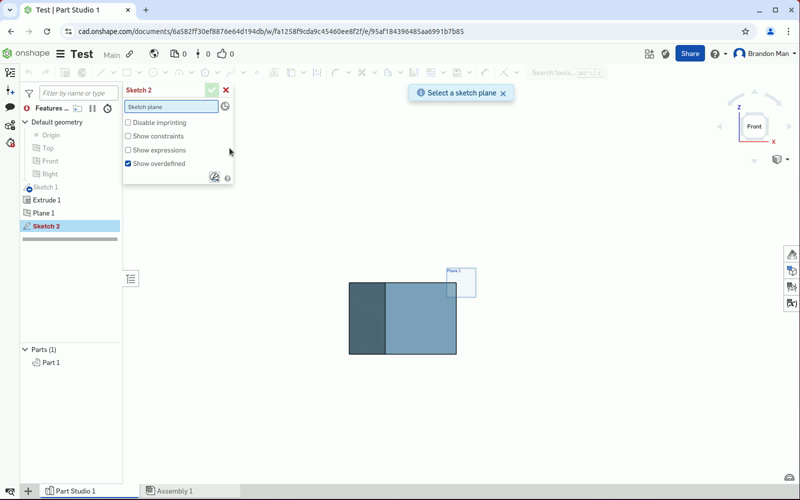
mouse_move(73, 215)
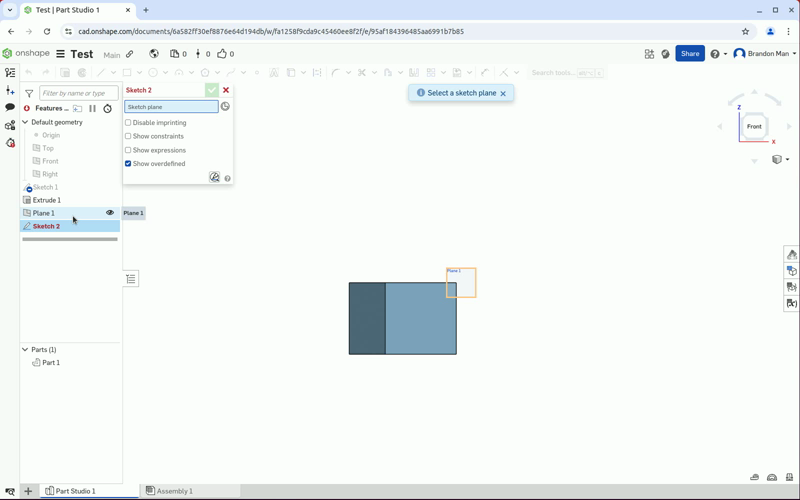
click(73, 215)
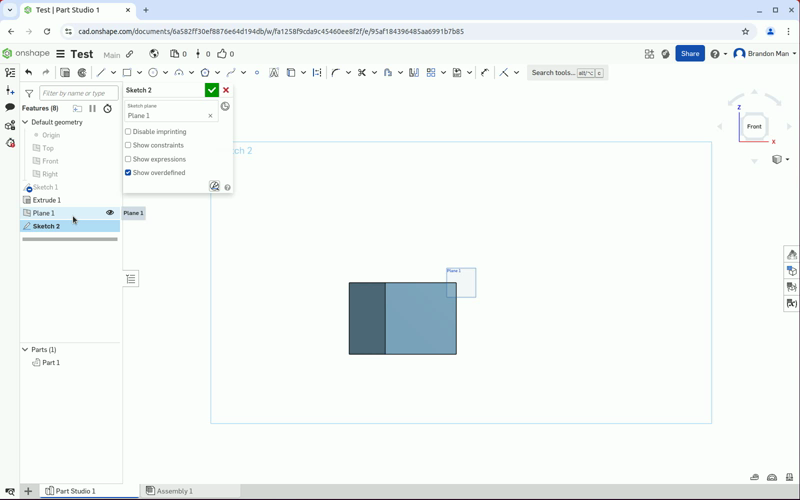
mouse_move(73, 352)
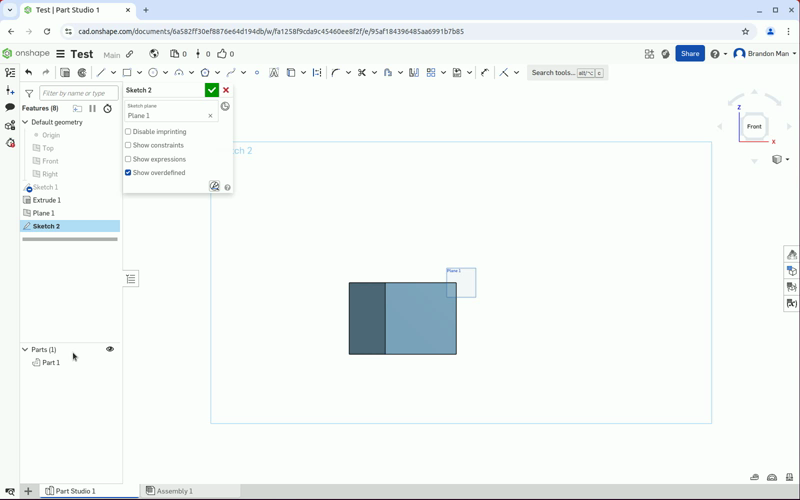
key(y)
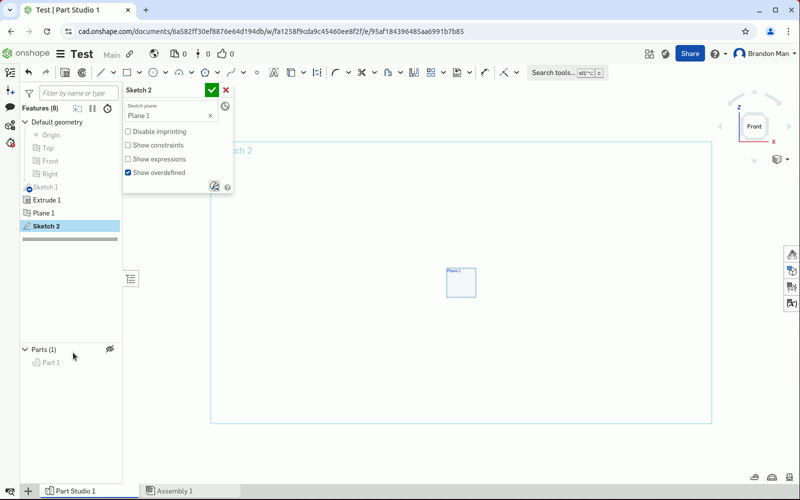
key(l)
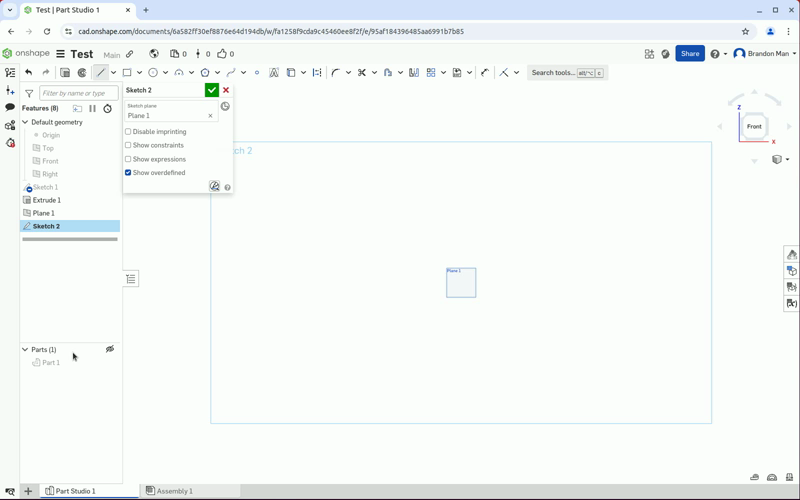
key_down(shift)
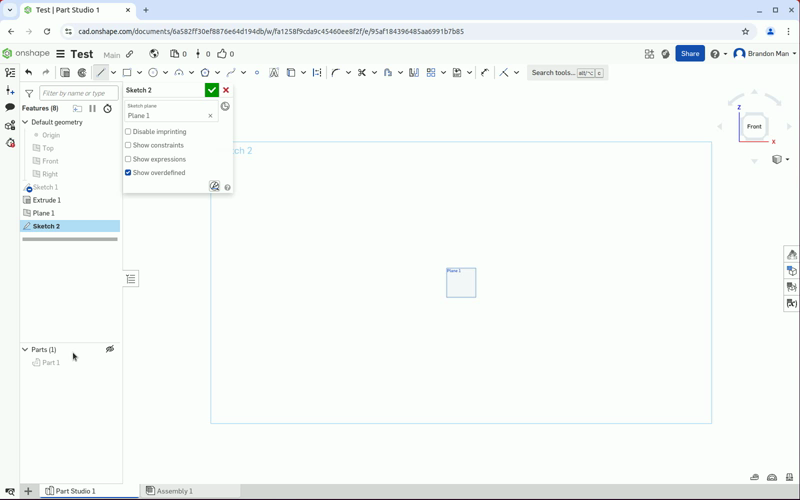
mouse_move(420, 318)
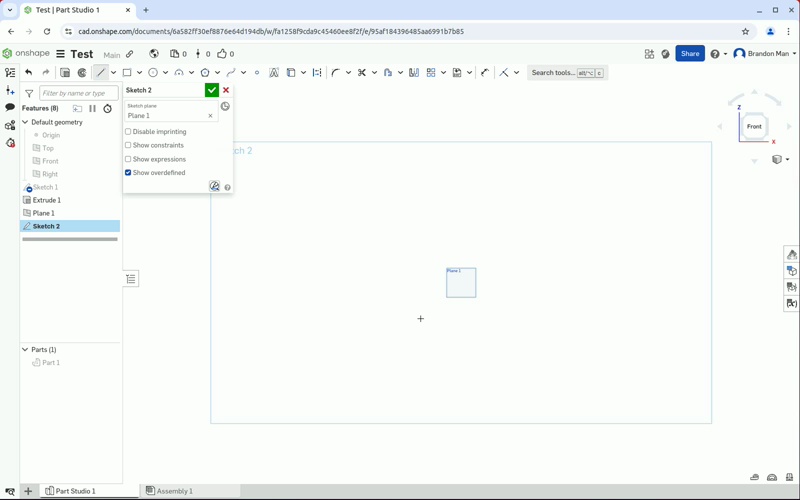
click(420, 318)
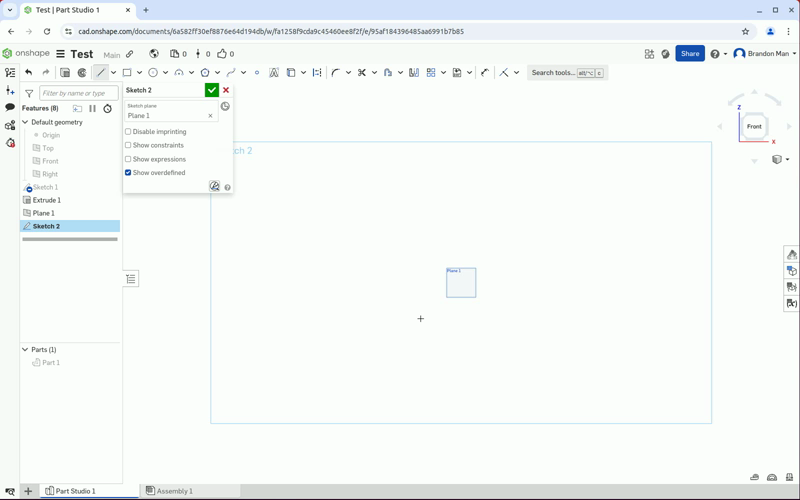
key_up(shift)
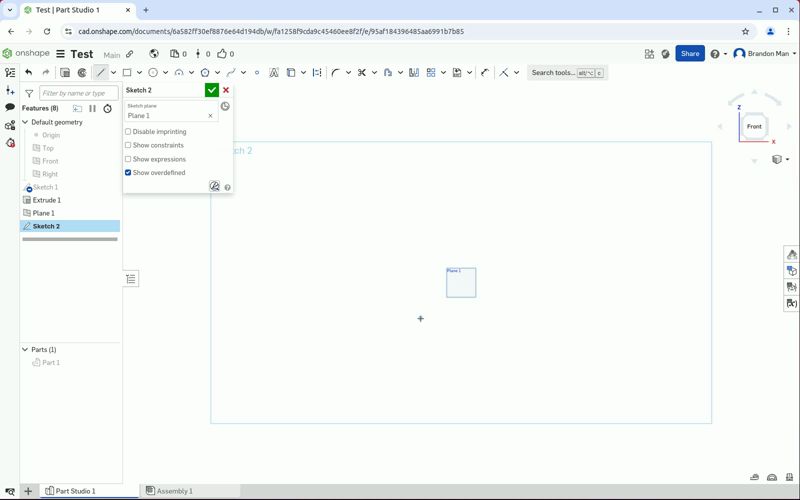
key_down(shift)
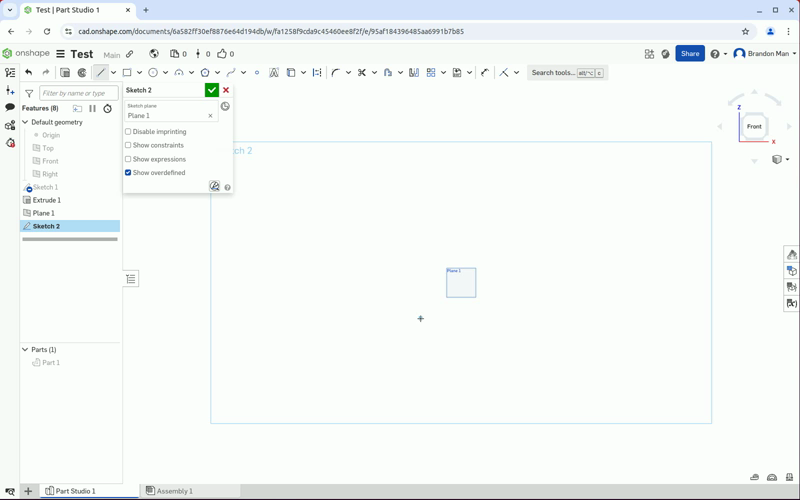
mouse_move(450, 318)
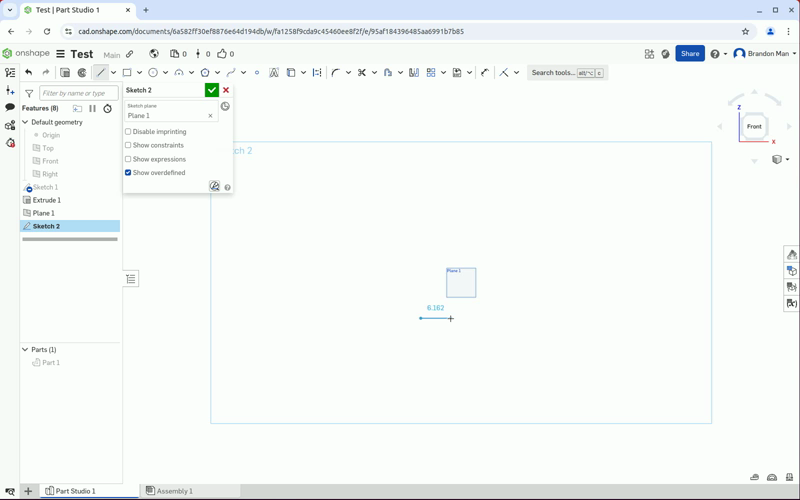
mouse_move(456, 318)
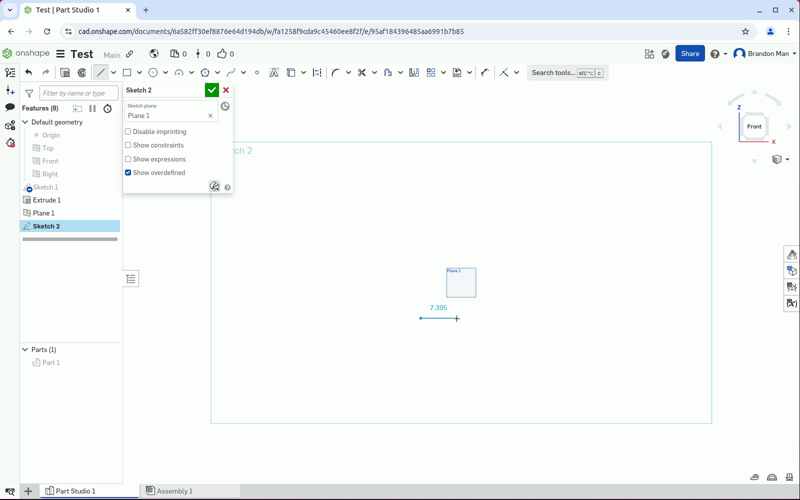
click(456, 318)
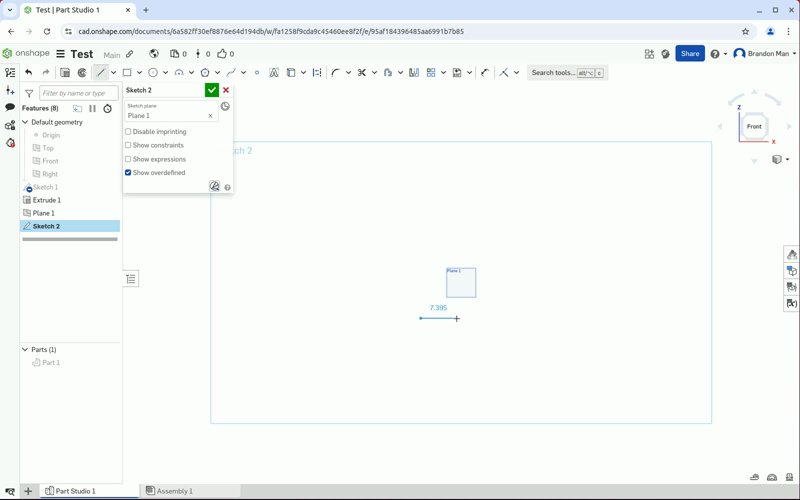
key_up(shift)
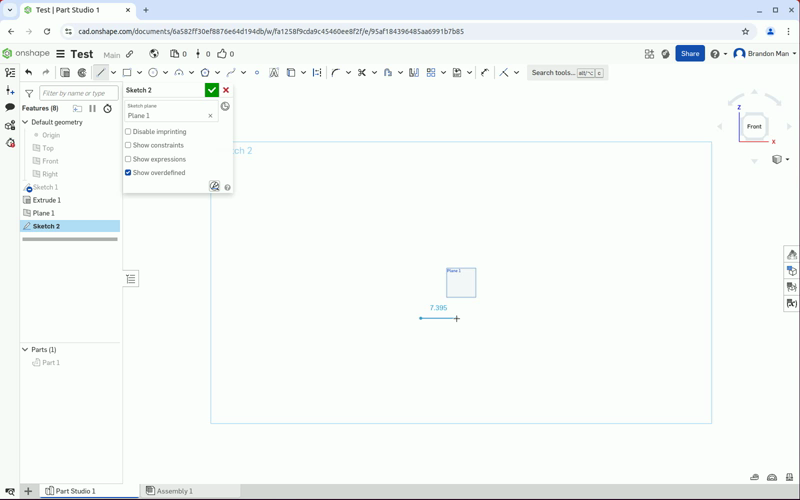
key_down(shift)
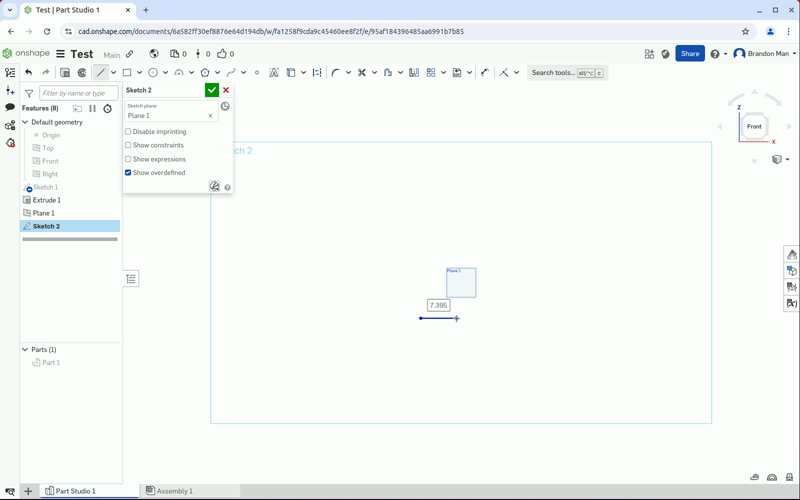
mouse_move(486, 318)
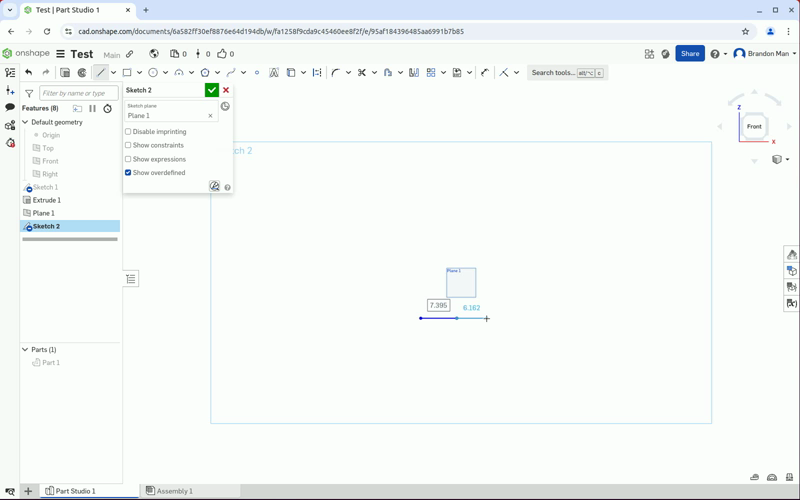
mouse_move(456, 282)
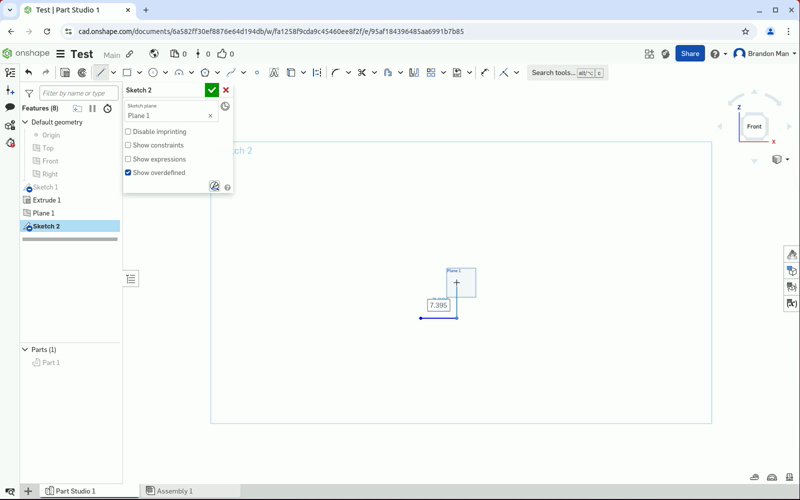
click(456, 282)
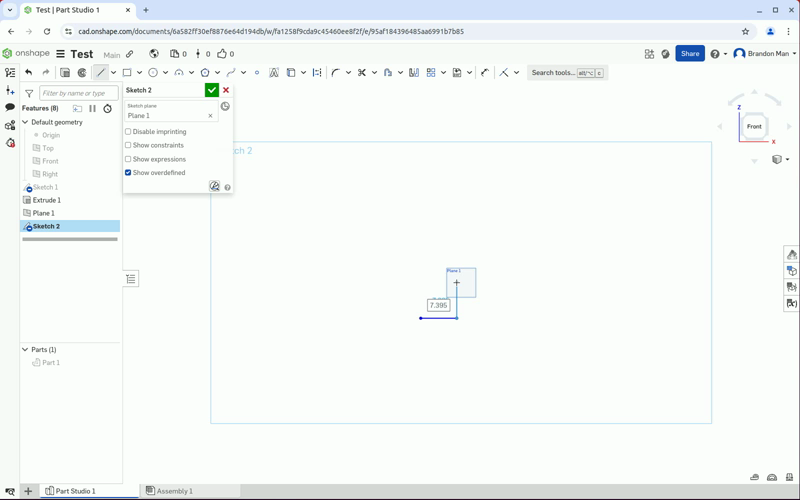
key_up(shift)
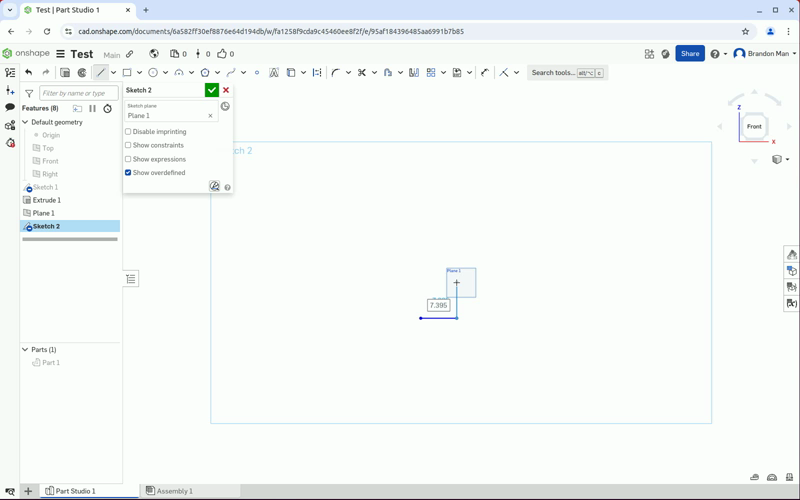
key_down(shift)
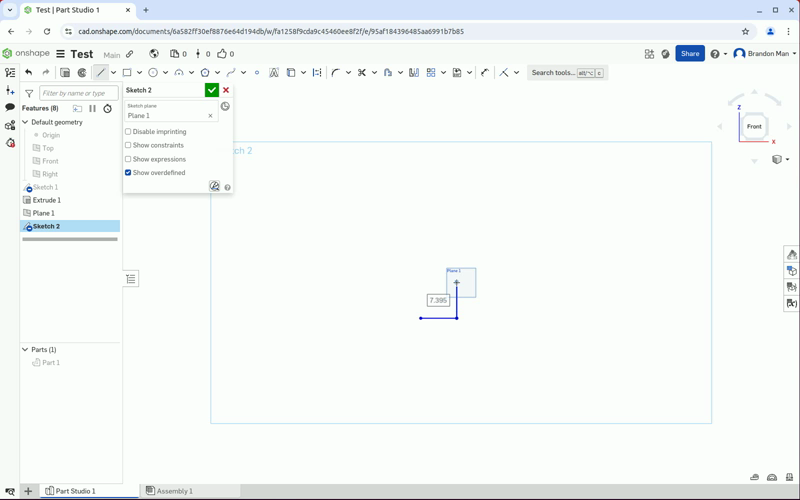
mouse_move(486, 282)
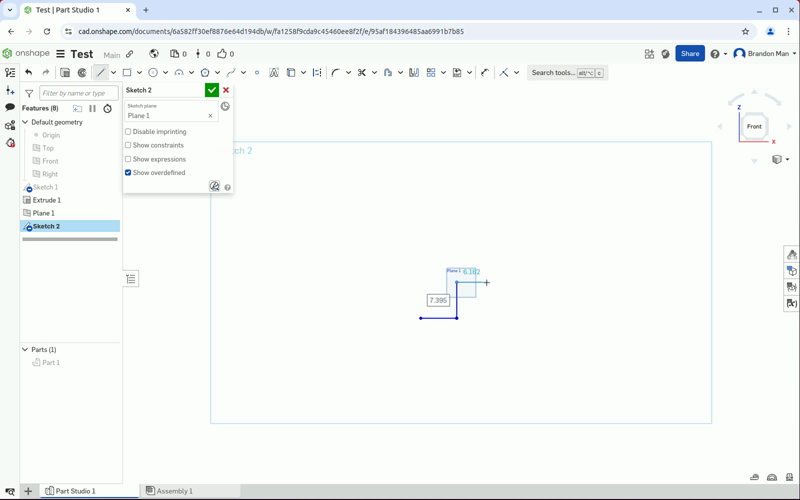
mouse_move(420, 282)
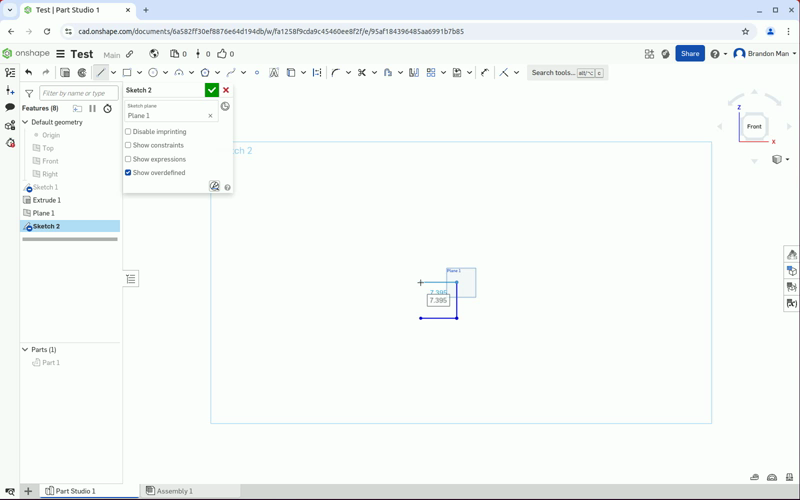
click(420, 282)
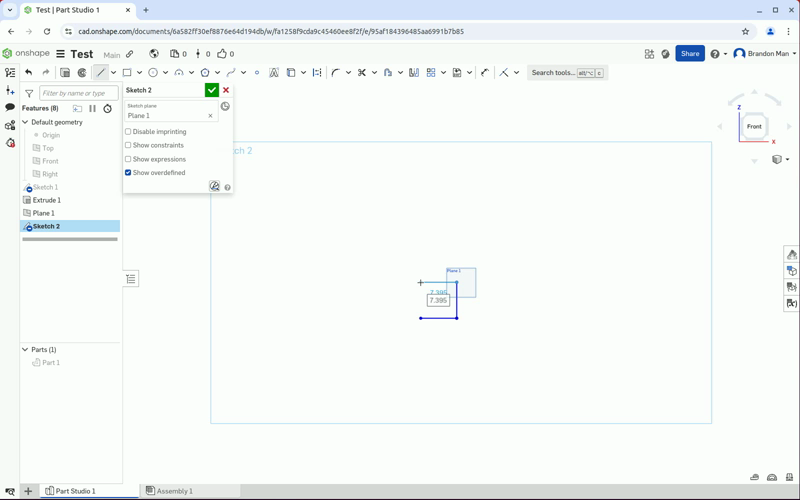
key_up(shift)
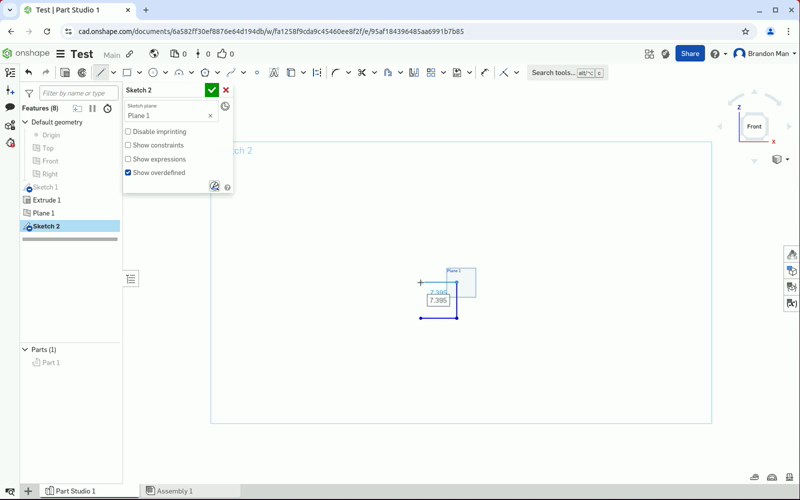
mouse_move(450, 282)
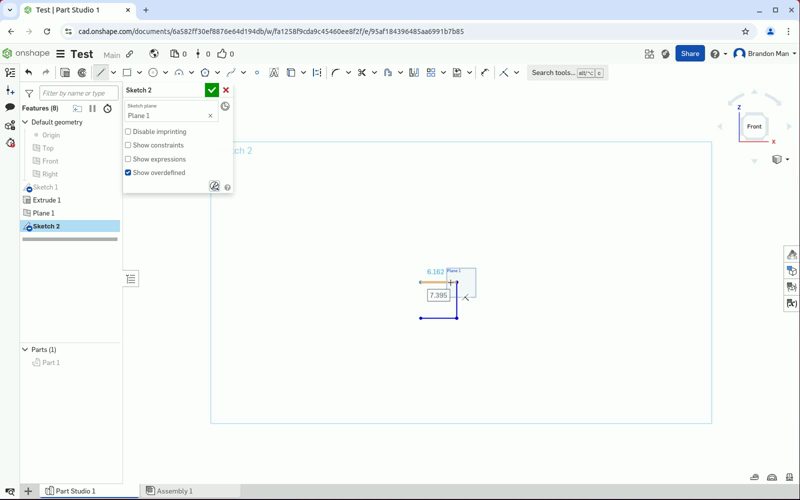
key_down(shift)
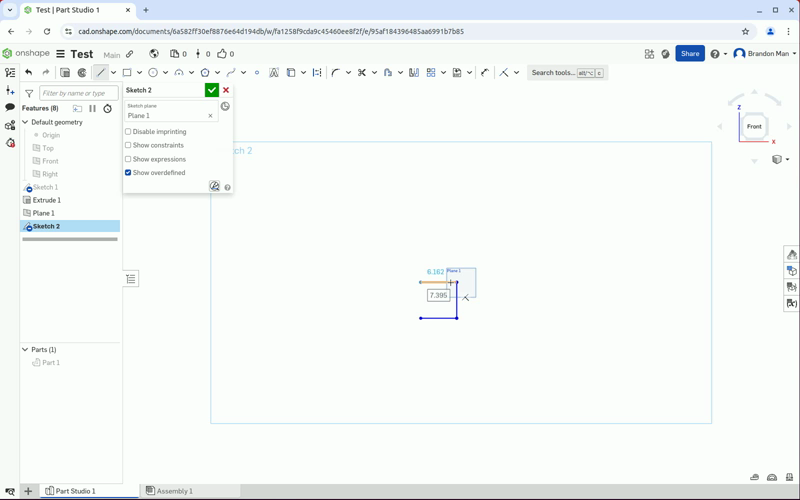
mouse_move(420, 318)
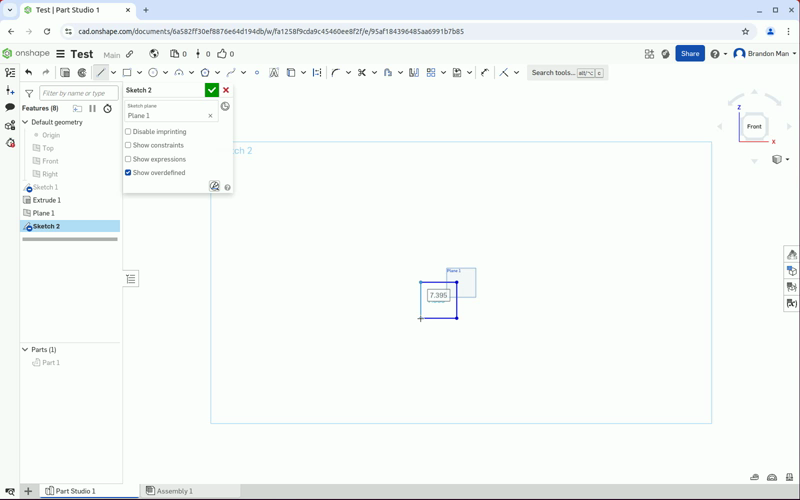
key_up(shift)
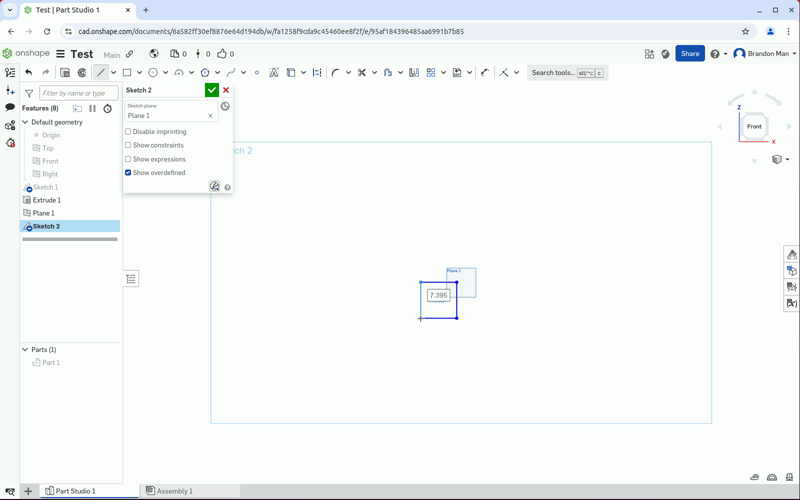
click(420, 318)
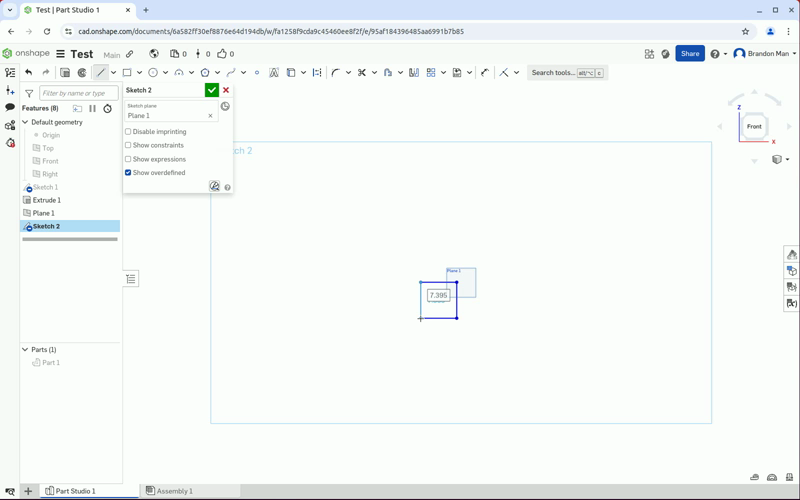
key(esc)
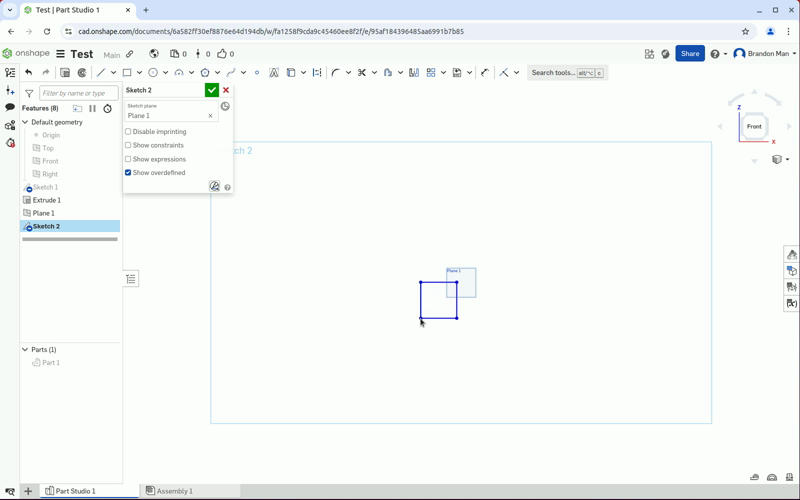
mouse_move(433, 308)
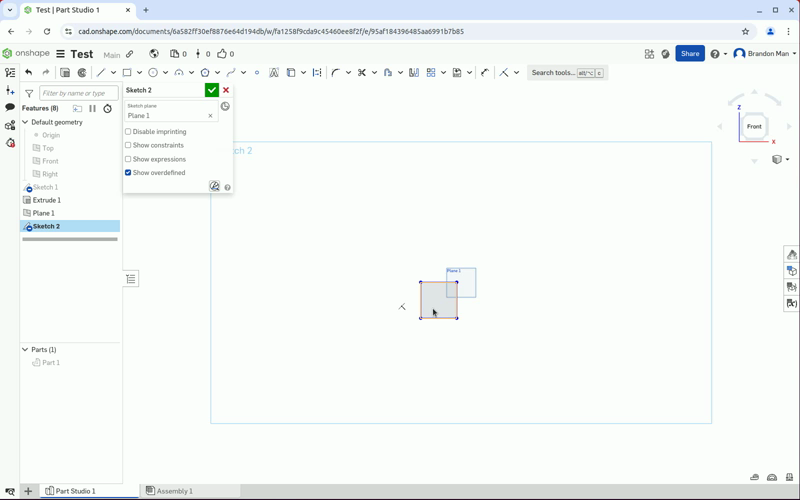
scroll(6)
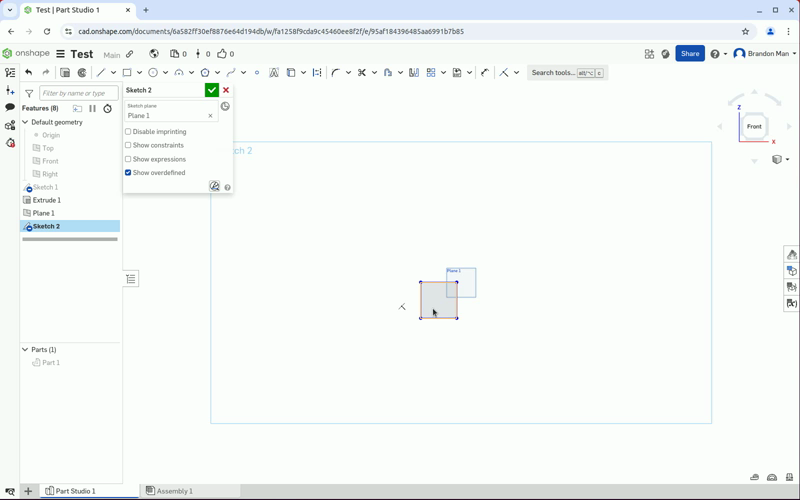
scroll(6)
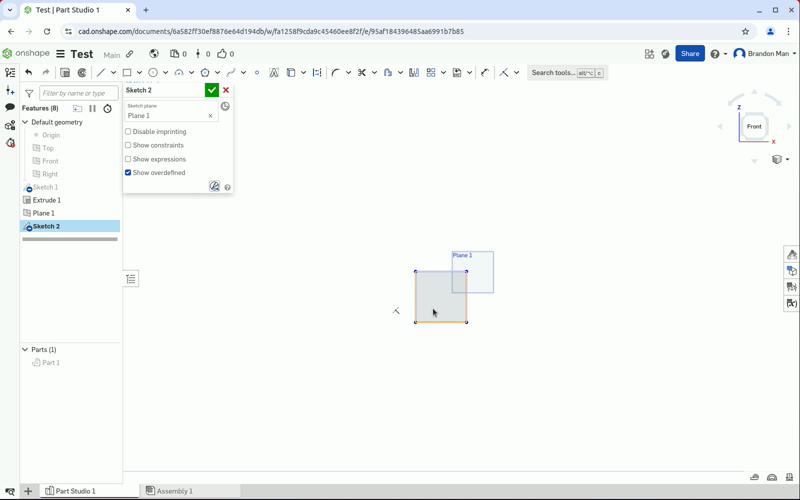
scroll(6)
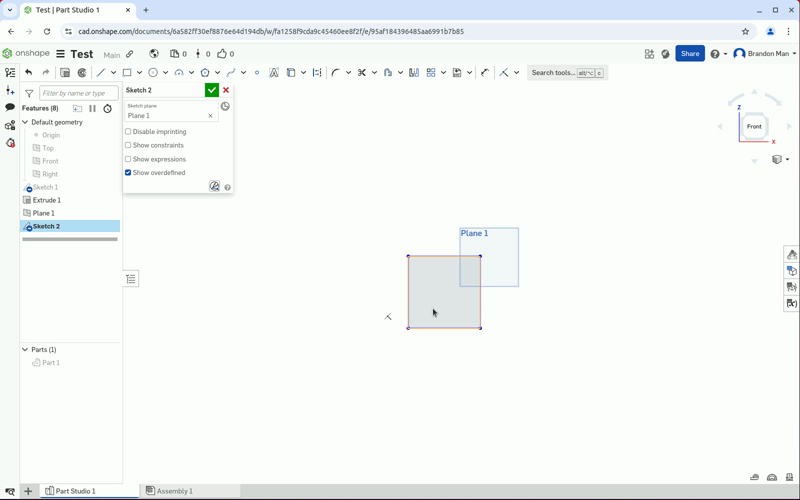
scroll(6)
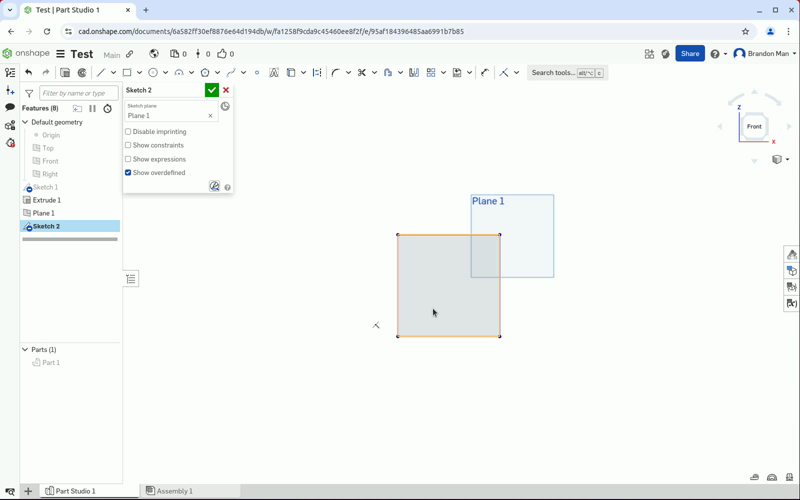
scroll(6)
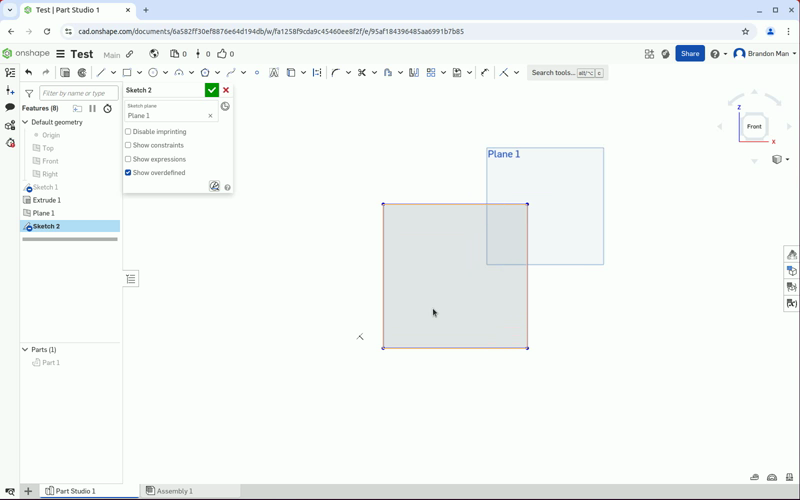
scroll(6)
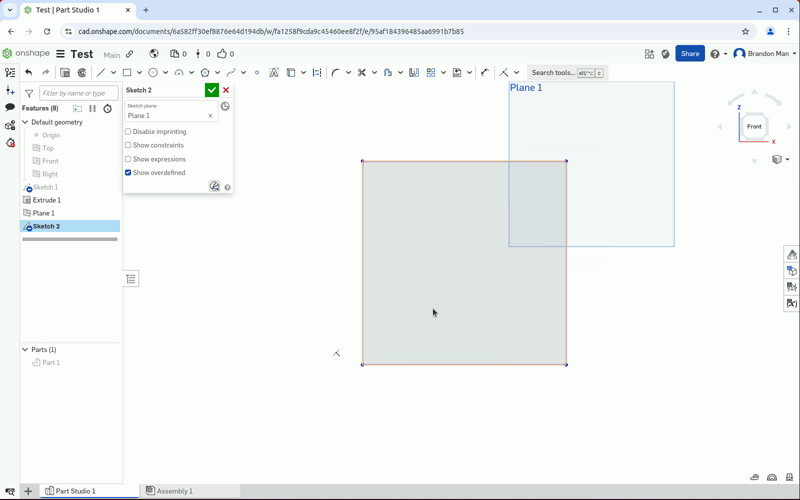
scroll(6)
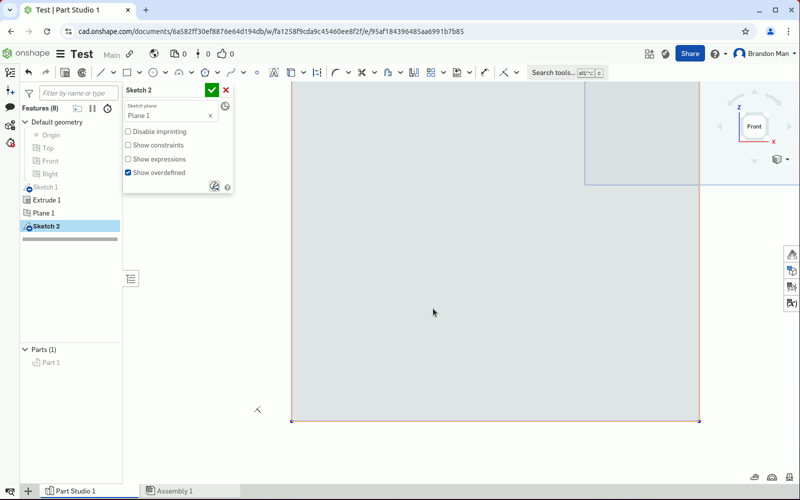
click(433, 308)
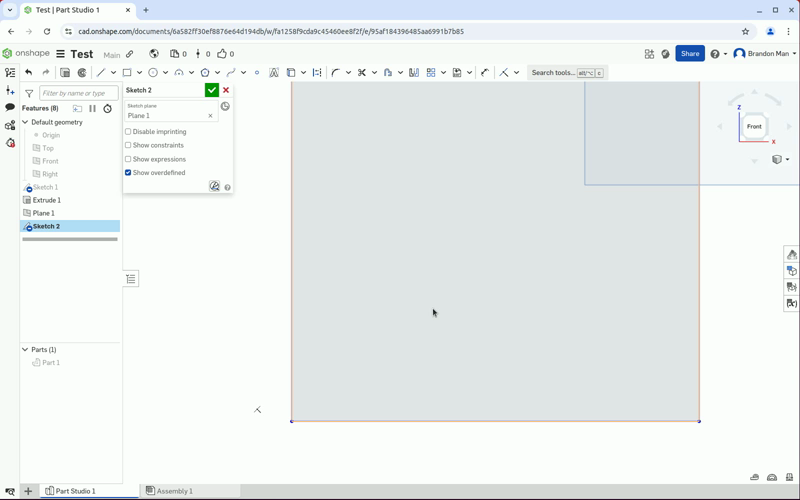
scroll(-6)
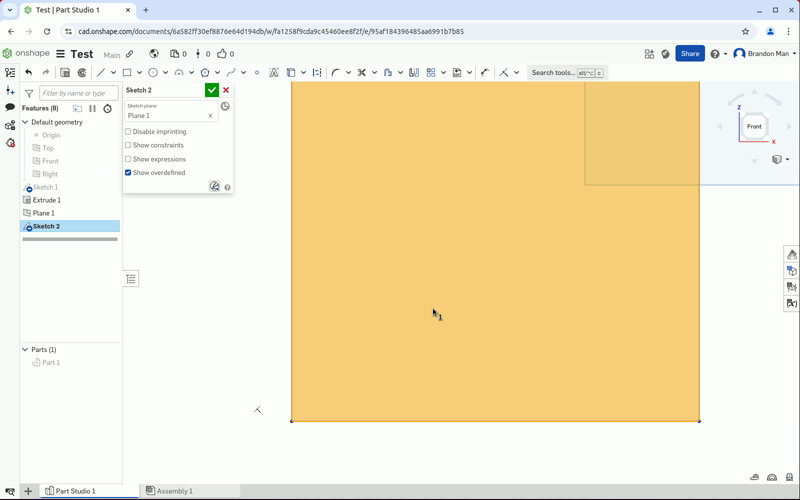
scroll(-6)
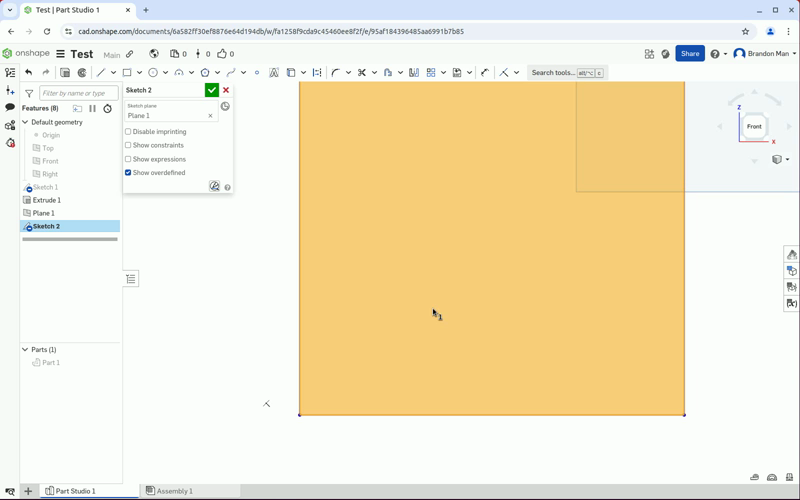
scroll(-6)
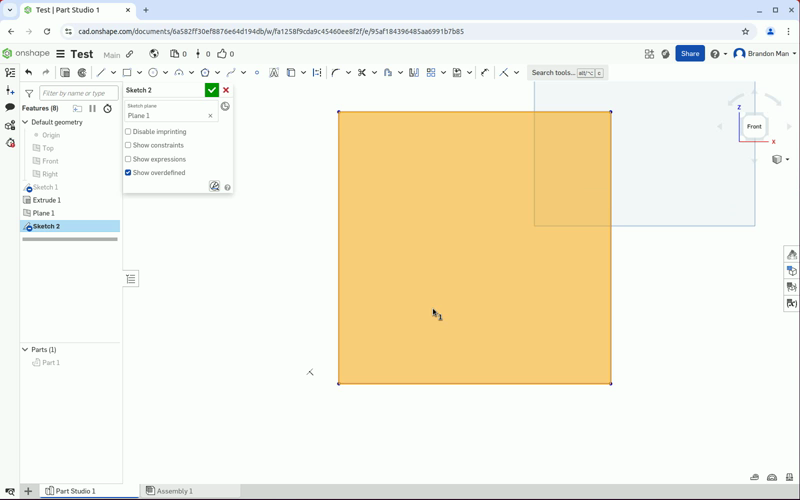
scroll(-6)
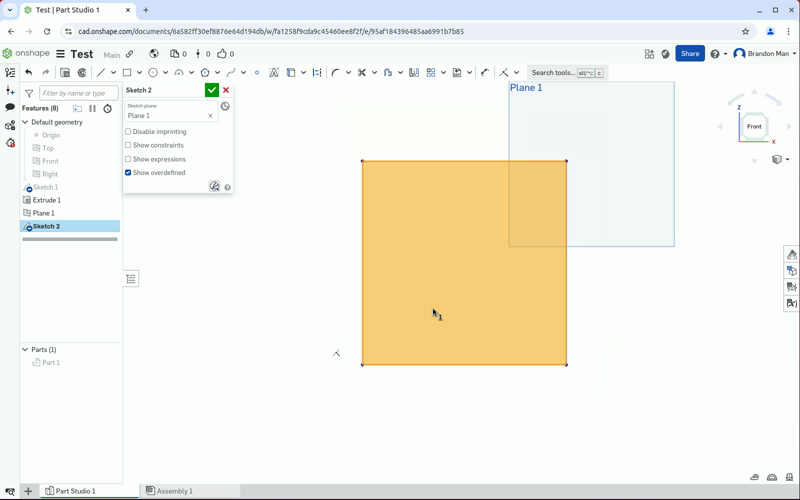
scroll(-6)
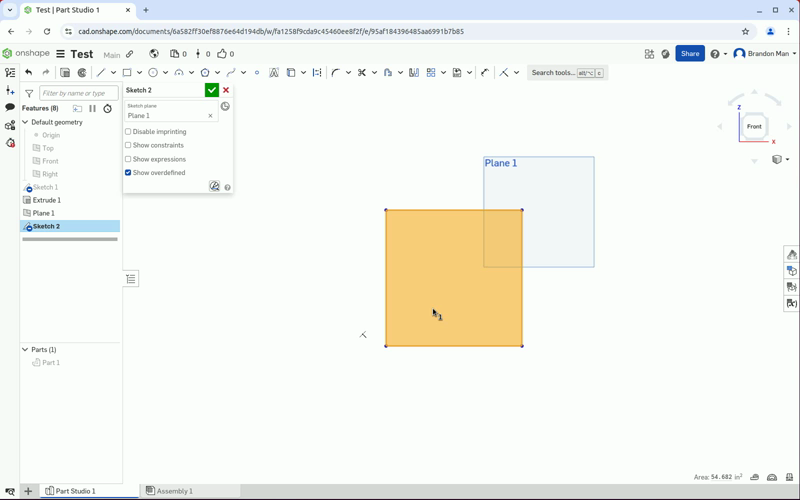
scroll(-6)
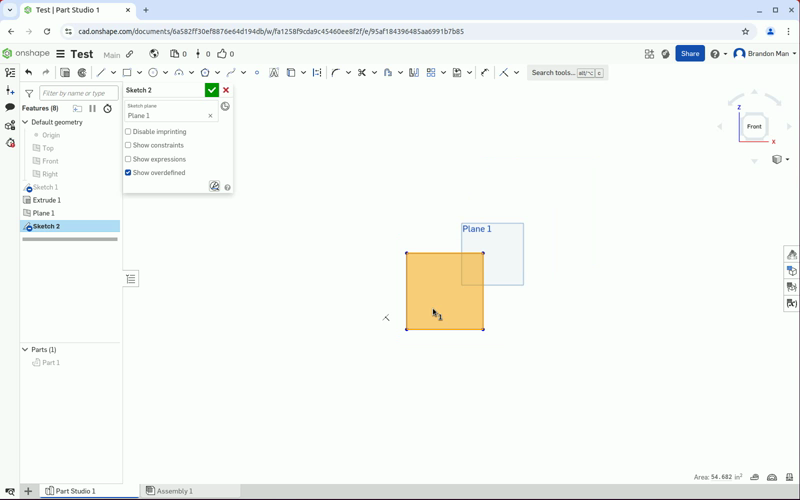
scroll(-6)
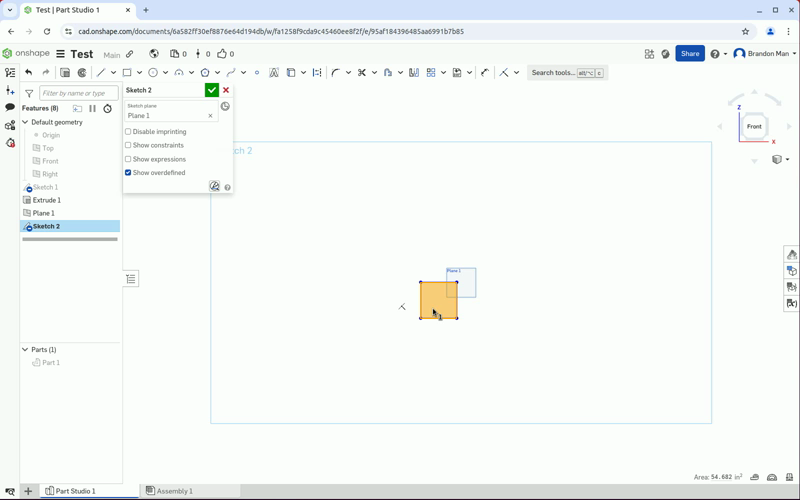
mouse_move(73, 352)
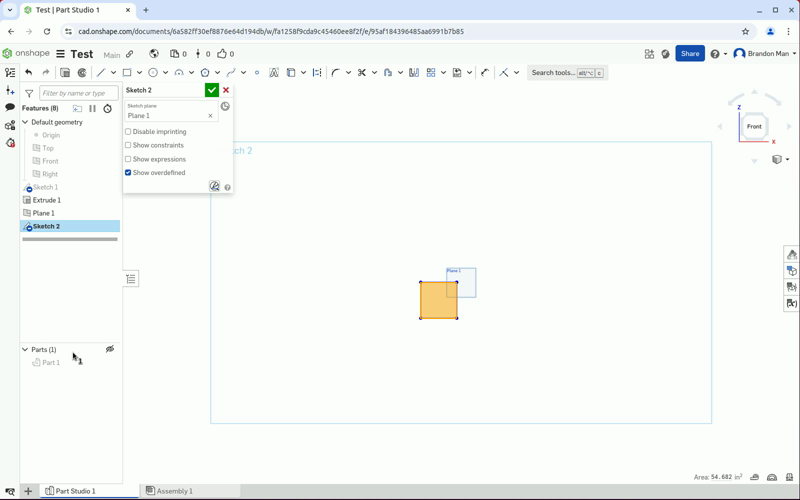
key(shift+y)
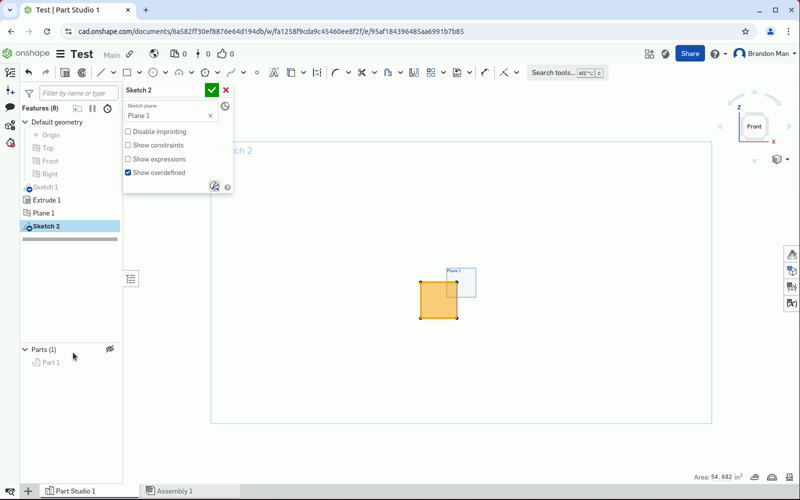
key(shift+e)
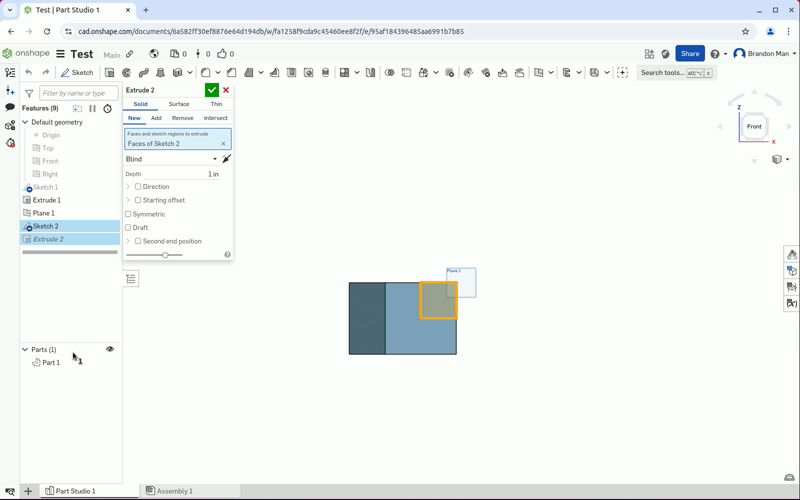
mouse_move(143, 106)
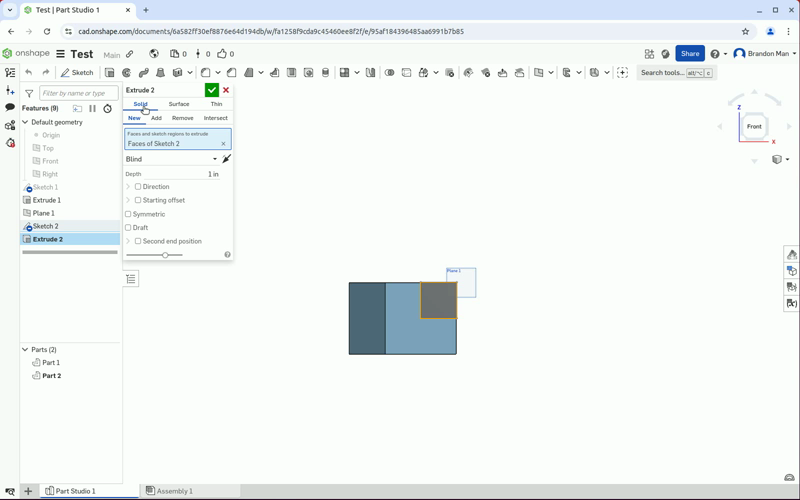
click(143, 106)
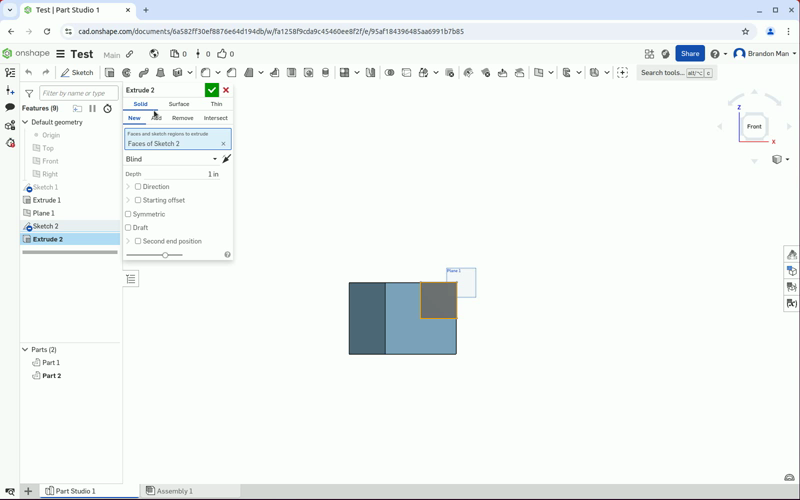
mouse_move(186, 120)
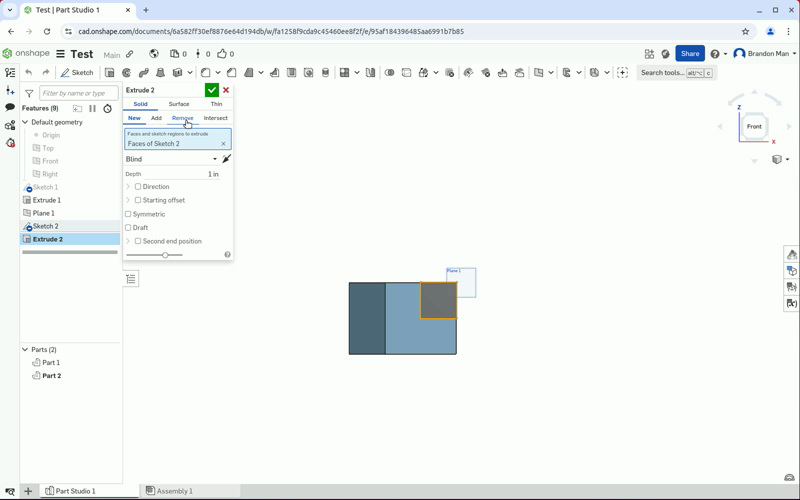
click(186, 120)
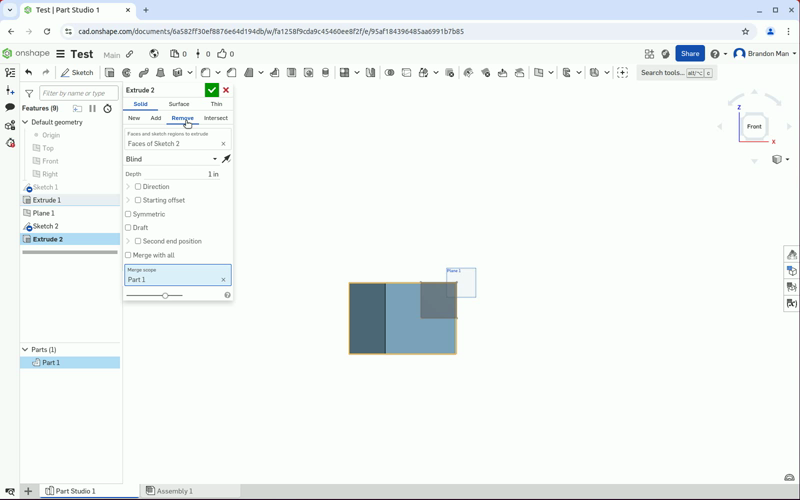
key(tab, 4)
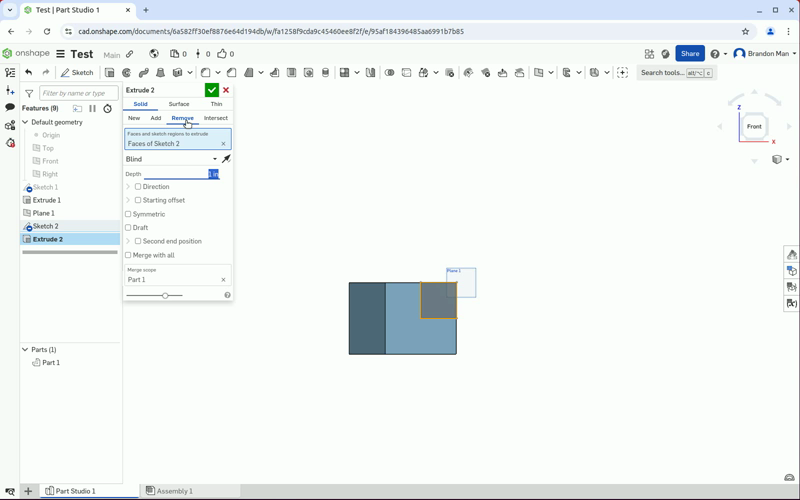
text(18.294)
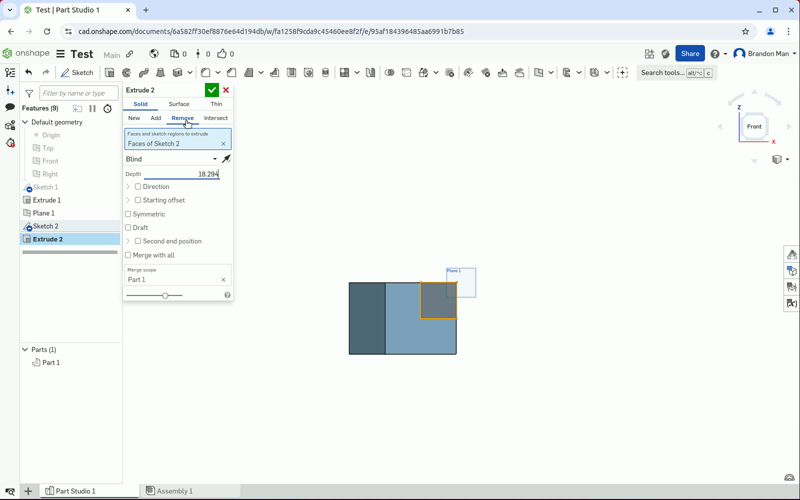
key(tab, 6)
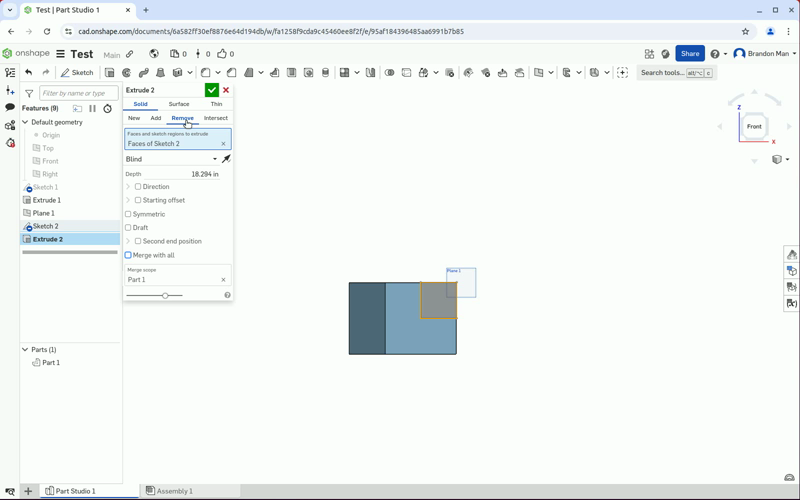
key(space)
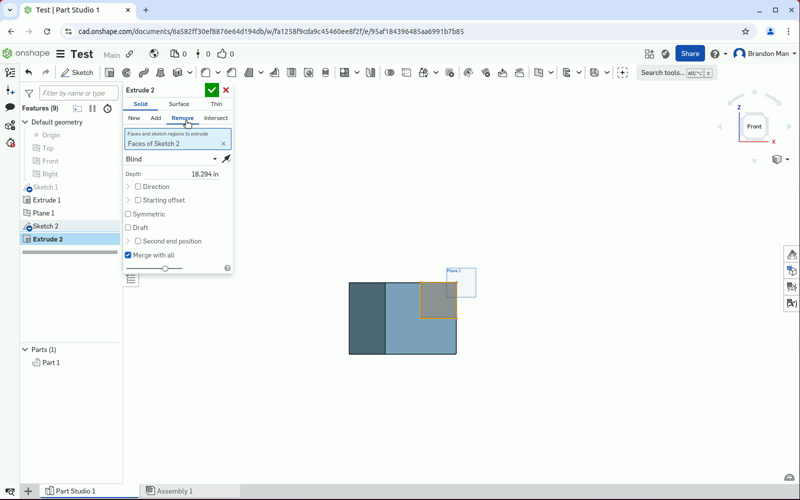
key(enter)
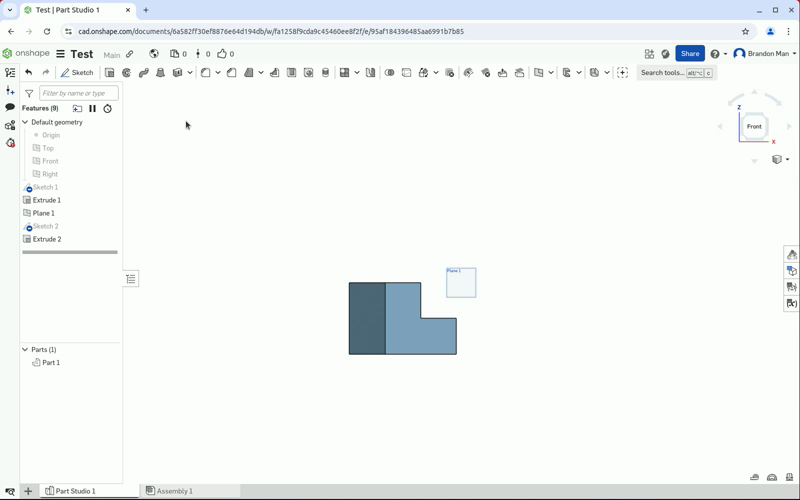
key(shift+h)
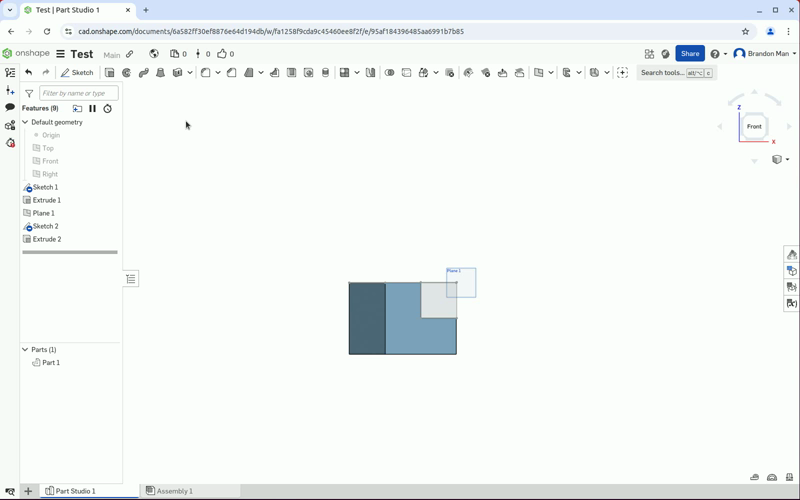
key(shift+h)
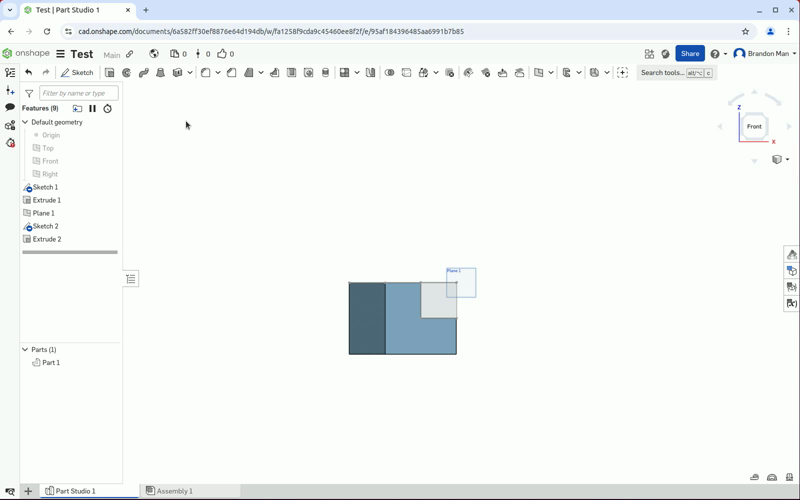
key(shift+7)
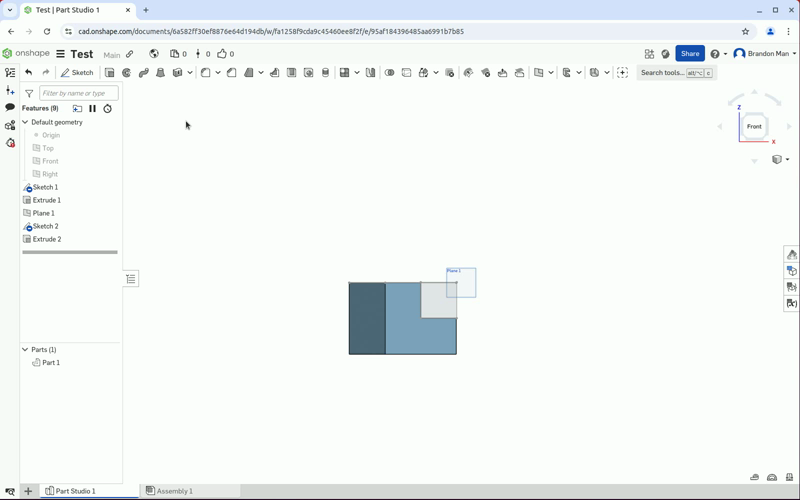
key(left, 2)
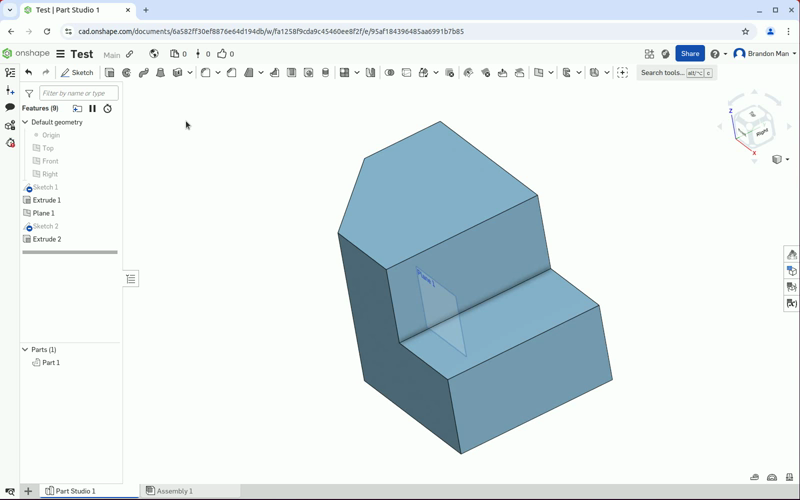
key(down, 2)
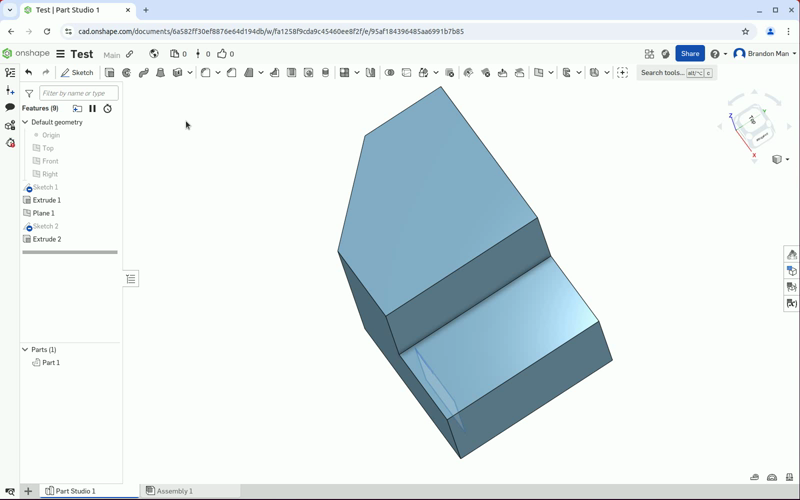
key(up, 2)
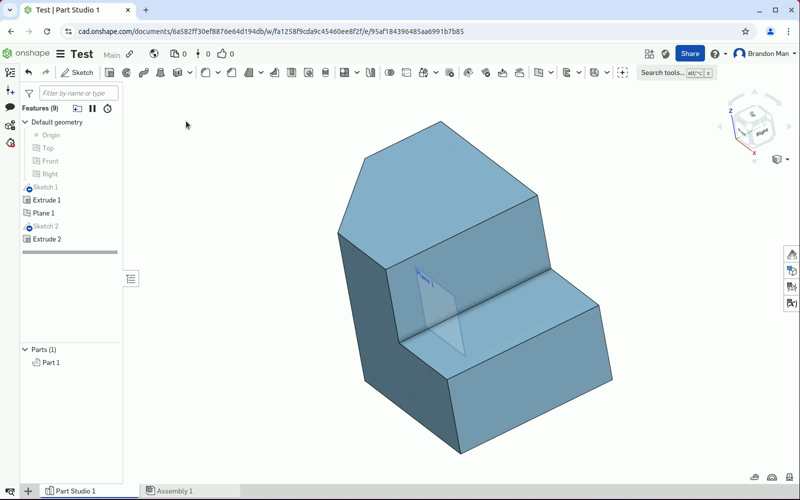
key(right, 2)
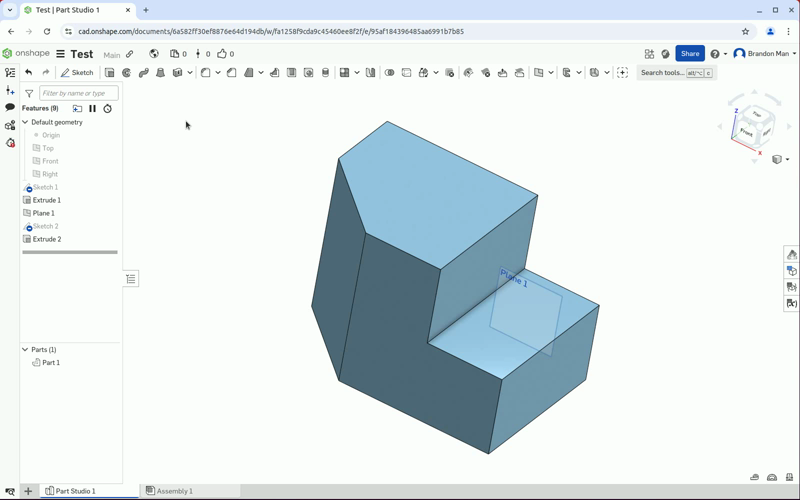
mouse_move(73, 189)
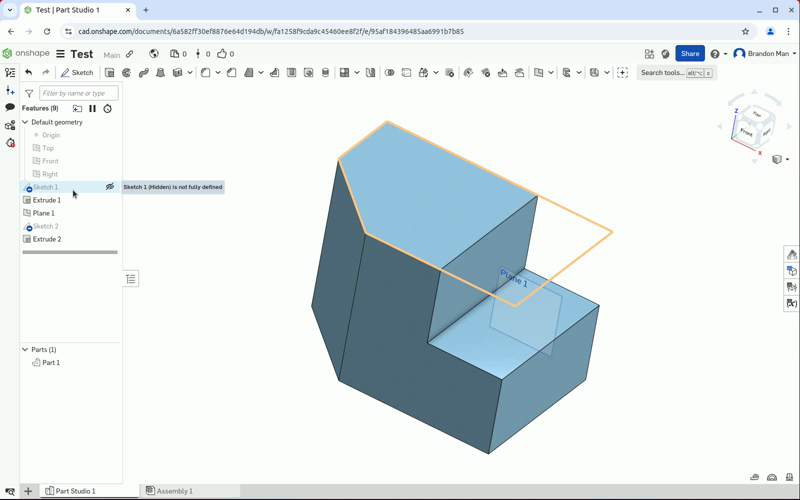
click(73, 189)